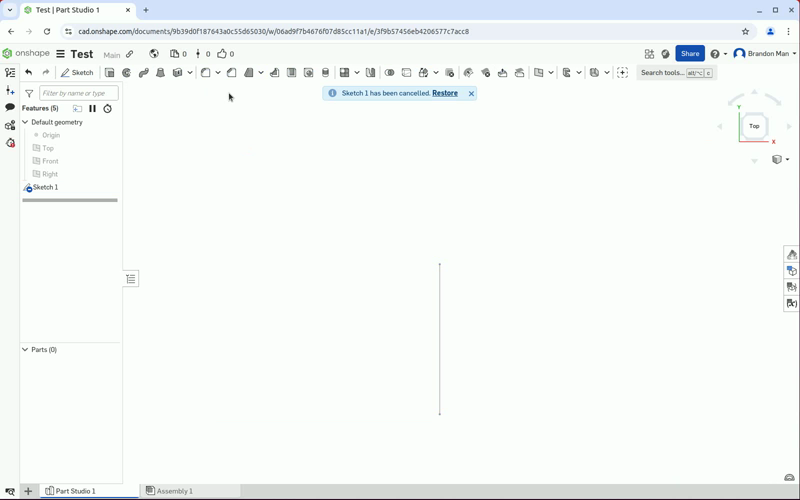
key(shift+h)
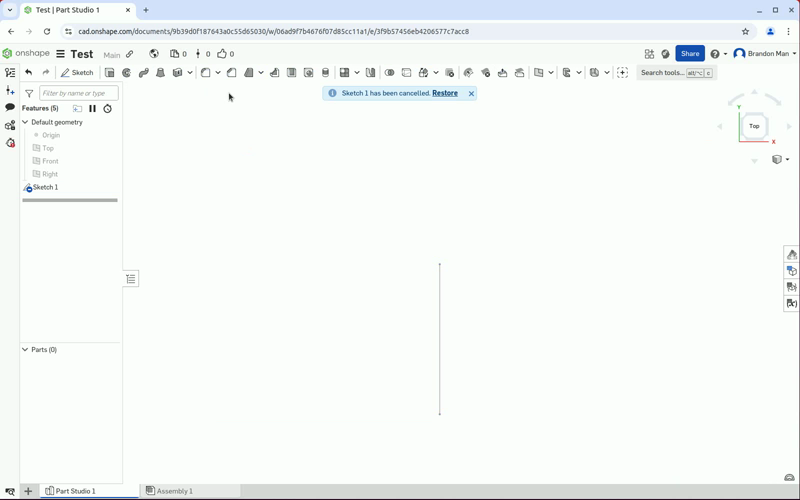
key(shift+s)
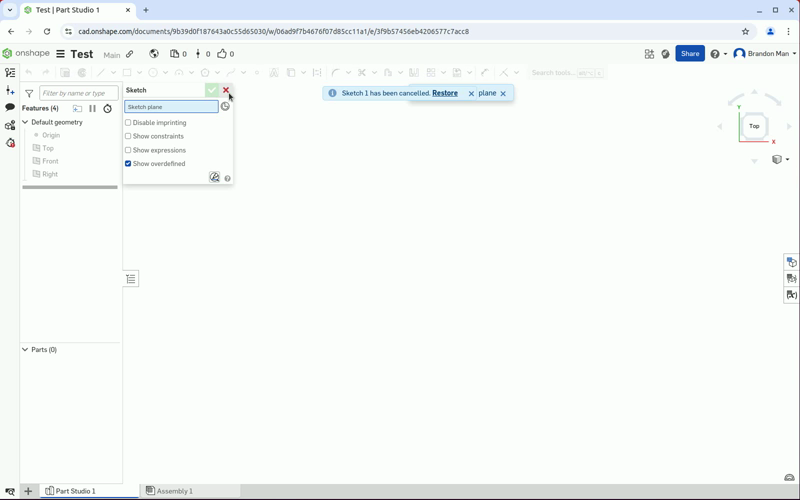
mouse_move(73, 150)
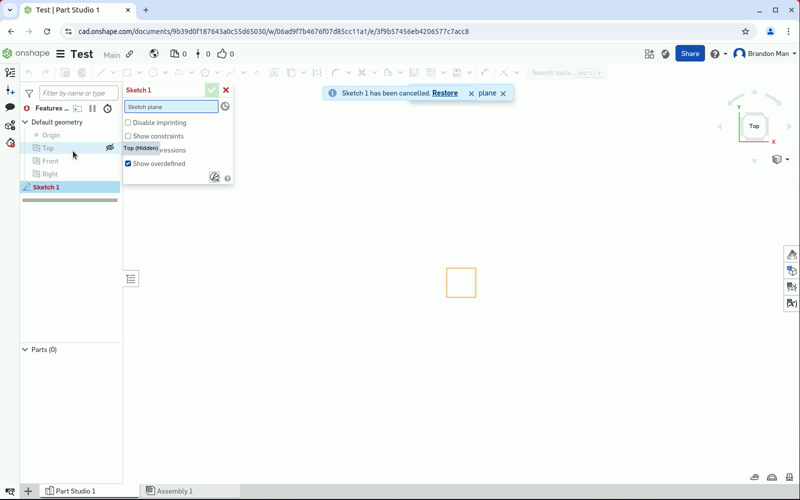
click(73, 150)
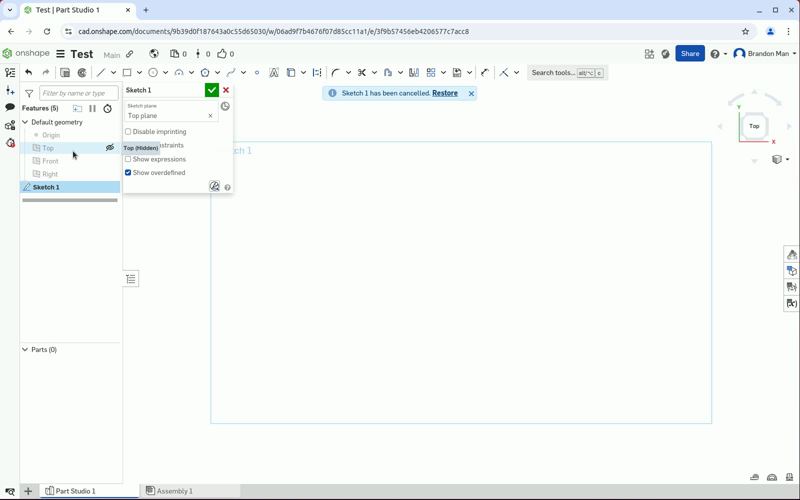
mouse_move(73, 352)
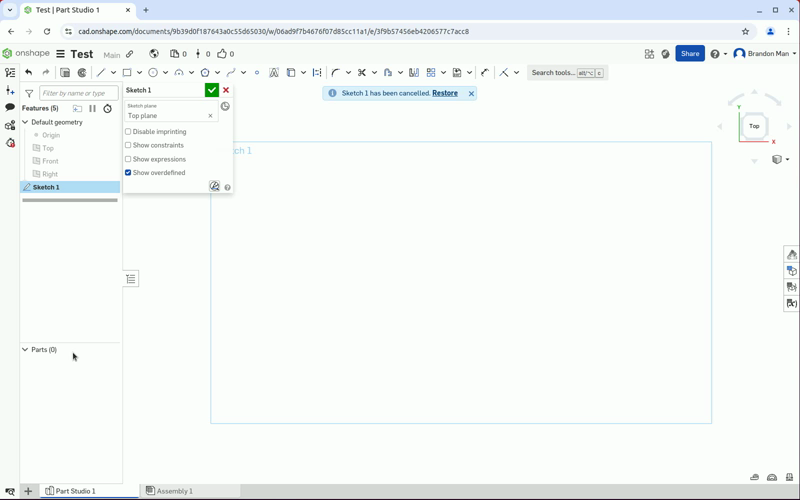
key(y)
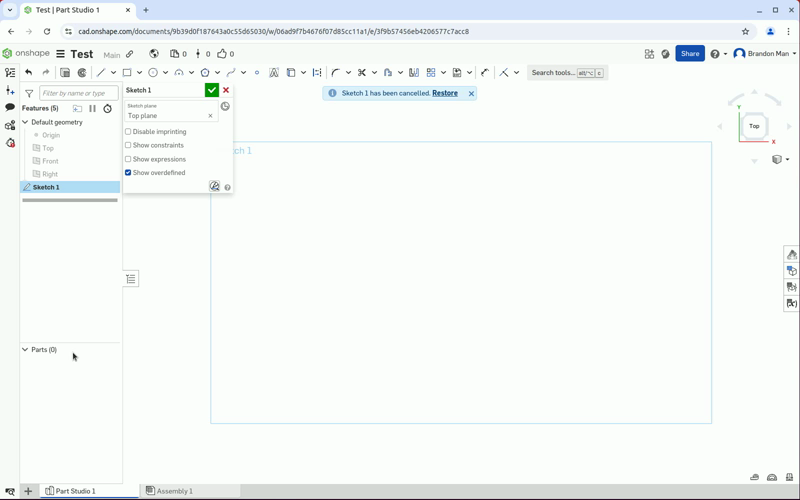
key(c)
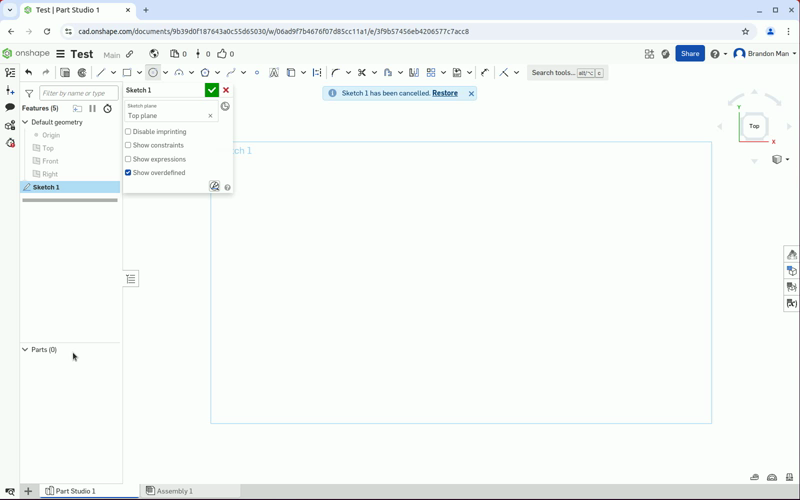
key_down(shift)
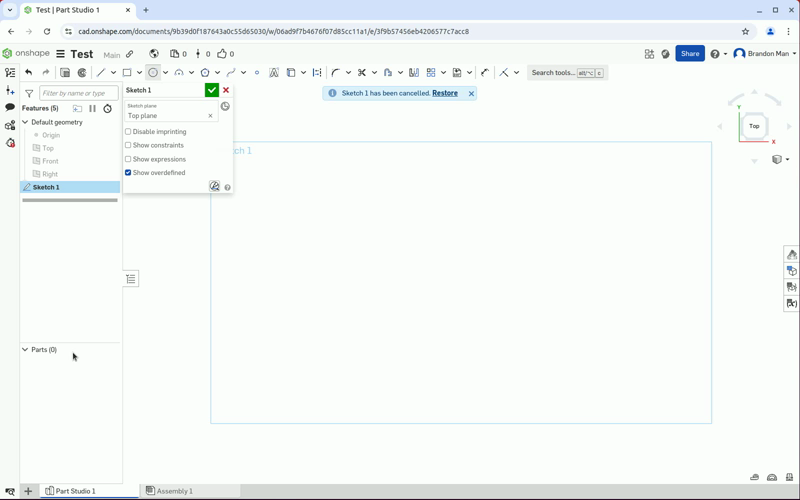
mouse_move(461, 282)
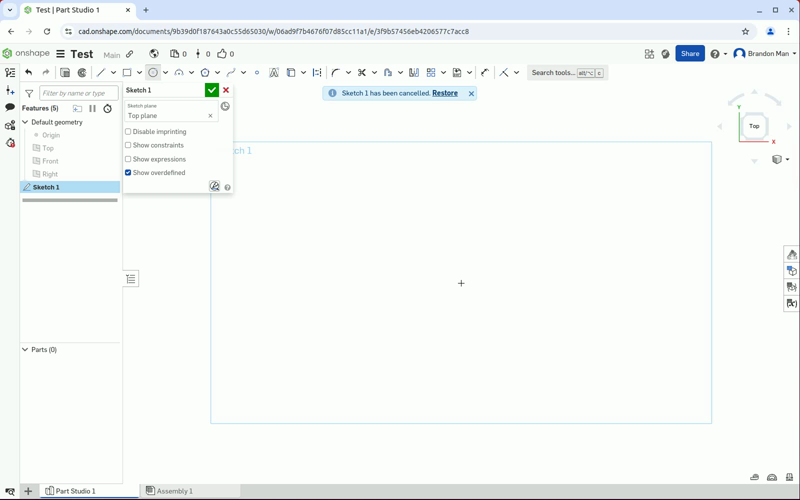
click(461, 282)
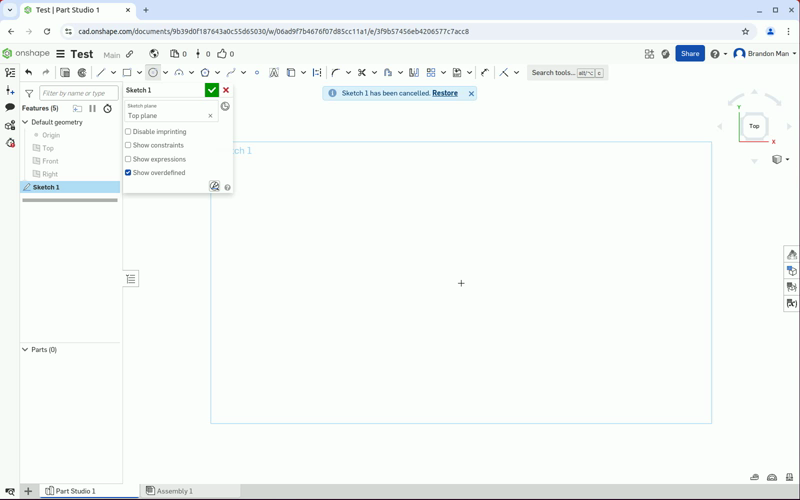
key_up(shift)
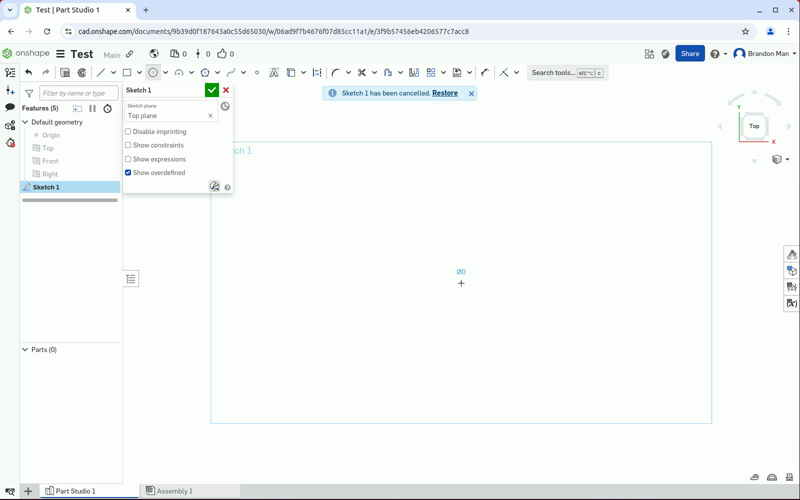
mouse_move(479, 282)
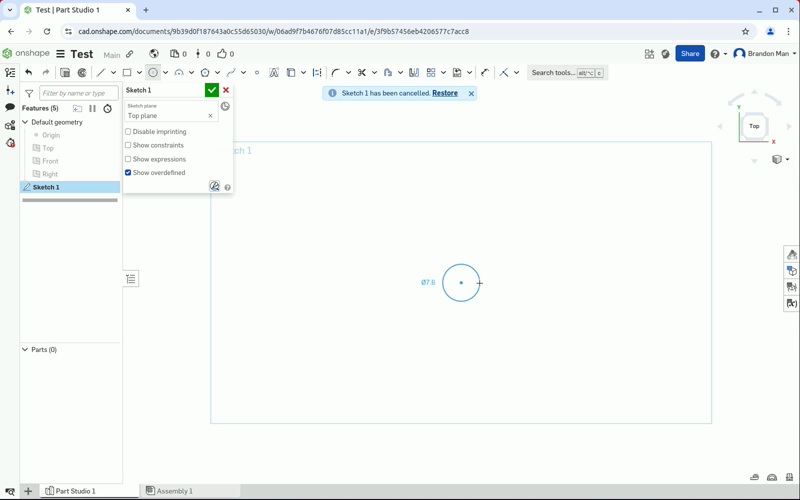
click(479, 282)
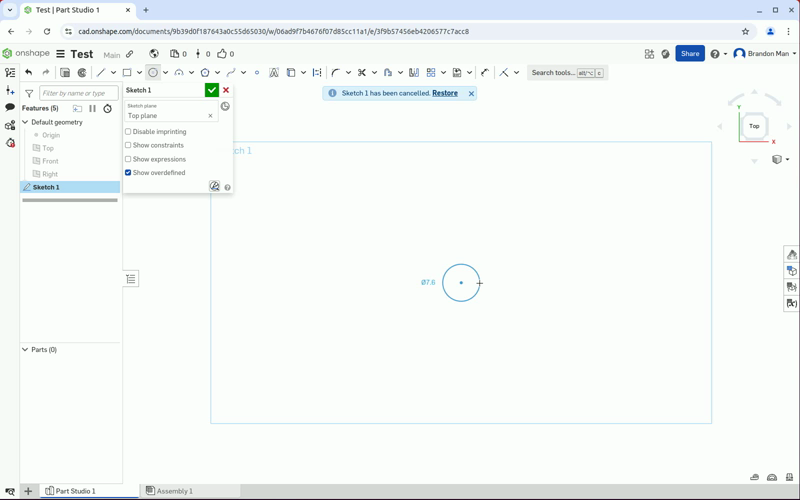
key(esc)
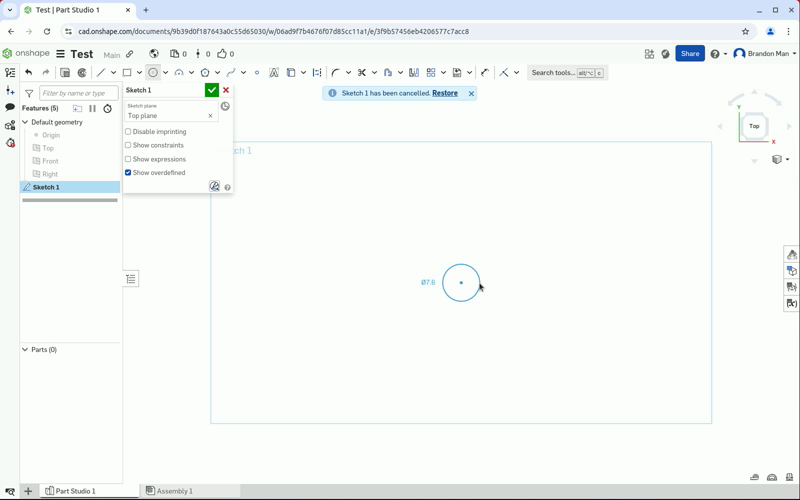
mouse_move(465, 286)
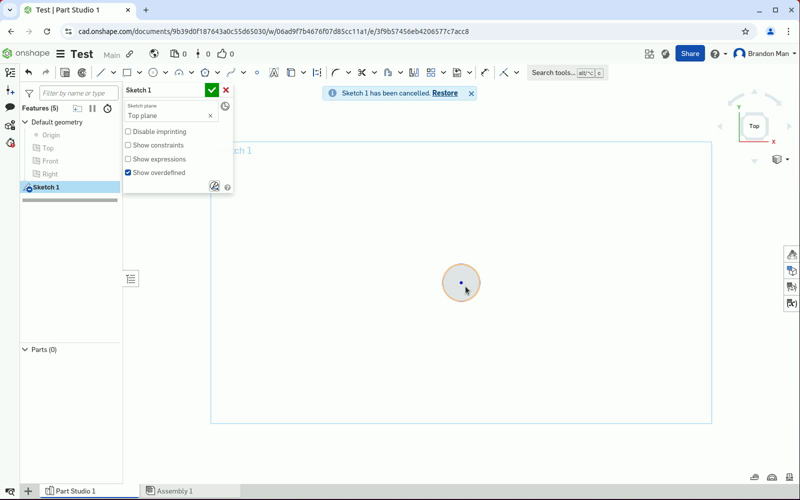
scroll(6)
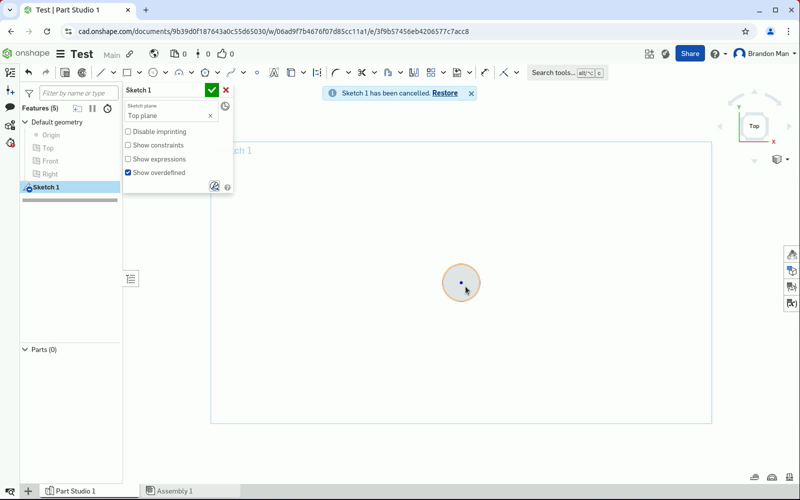
scroll(6)
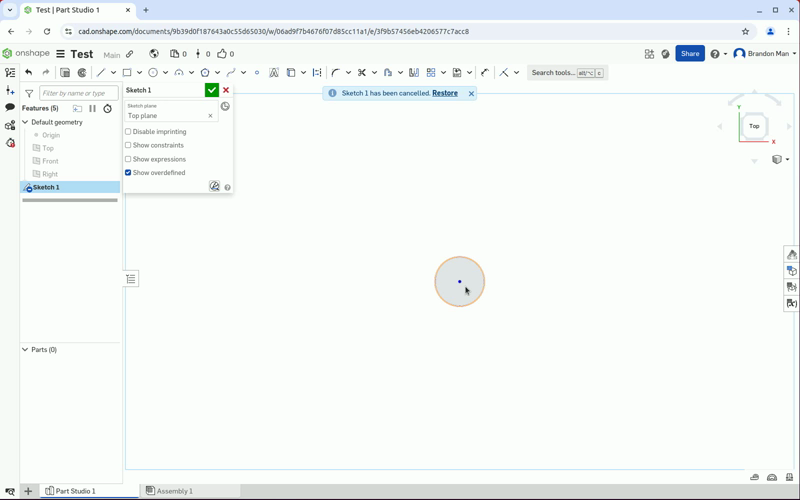
scroll(6)
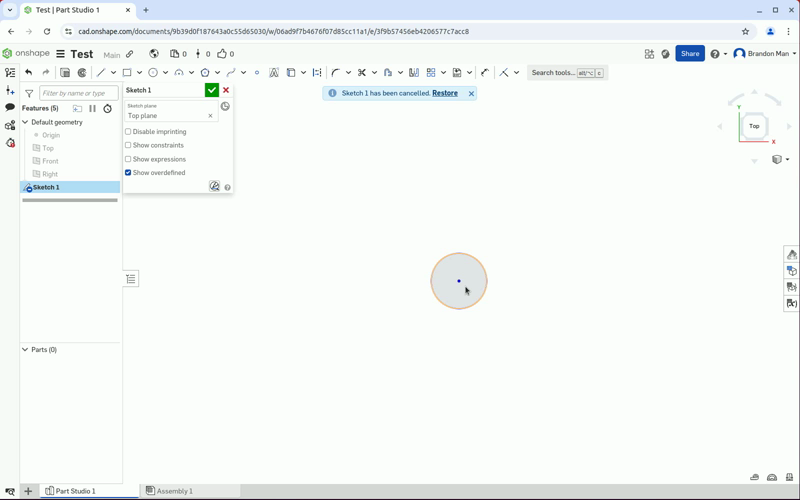
scroll(6)
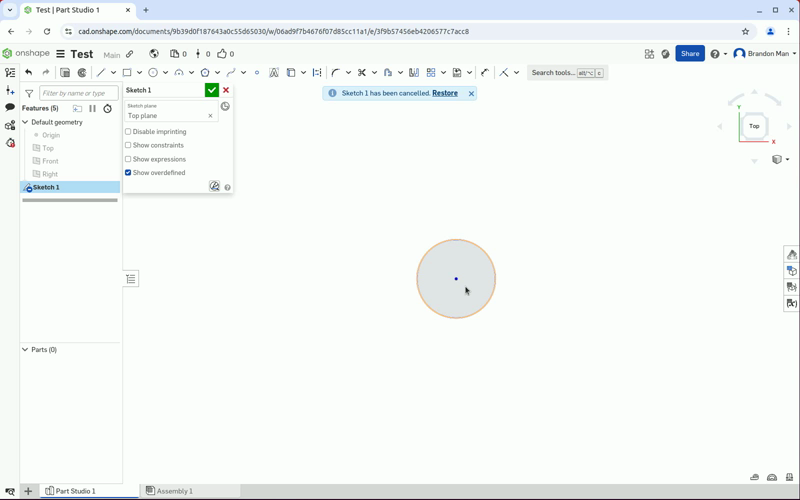
scroll(6)
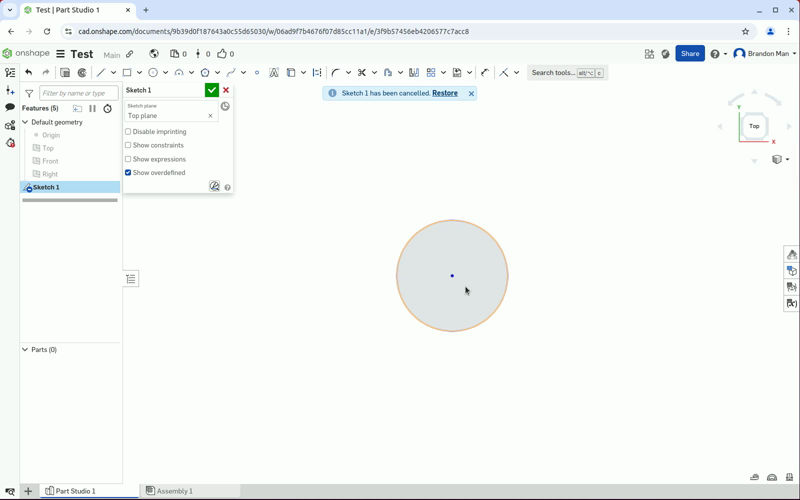
scroll(6)
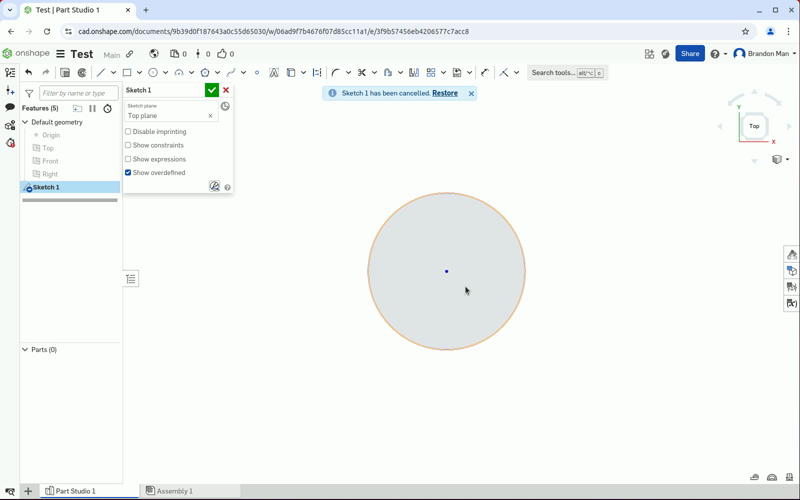
scroll(6)
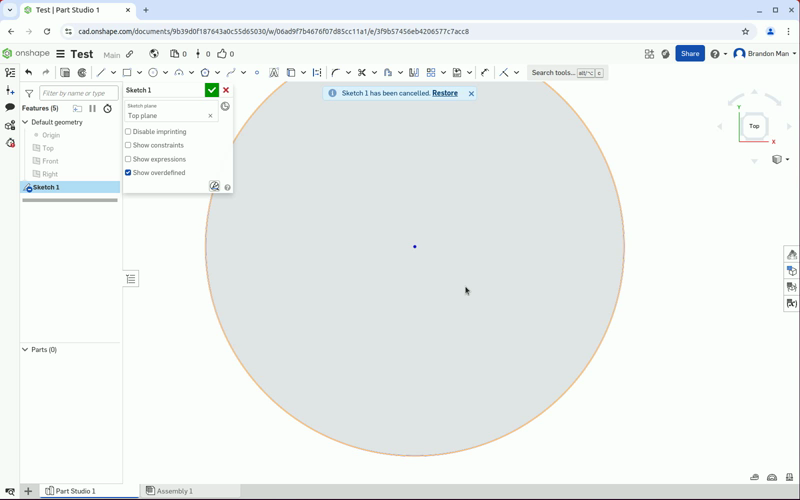
click(465, 286)
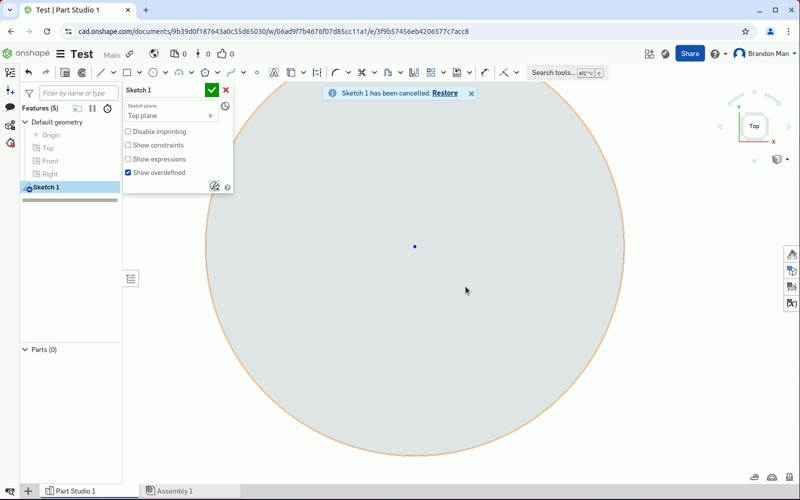
scroll(-6)
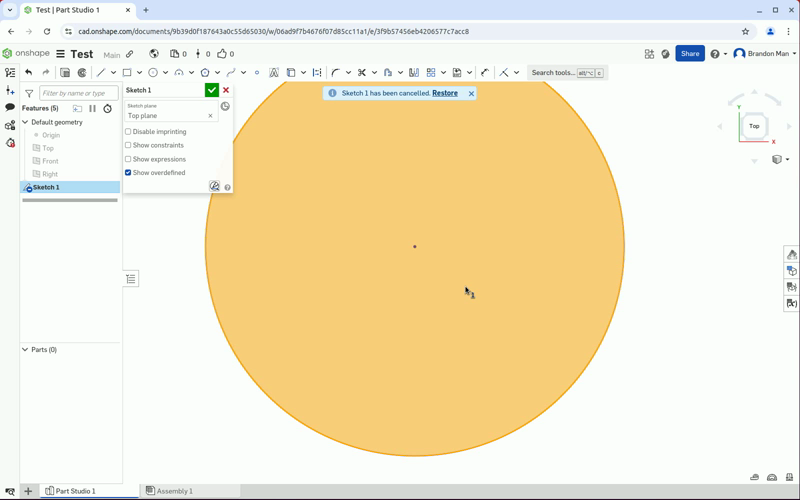
scroll(-6)
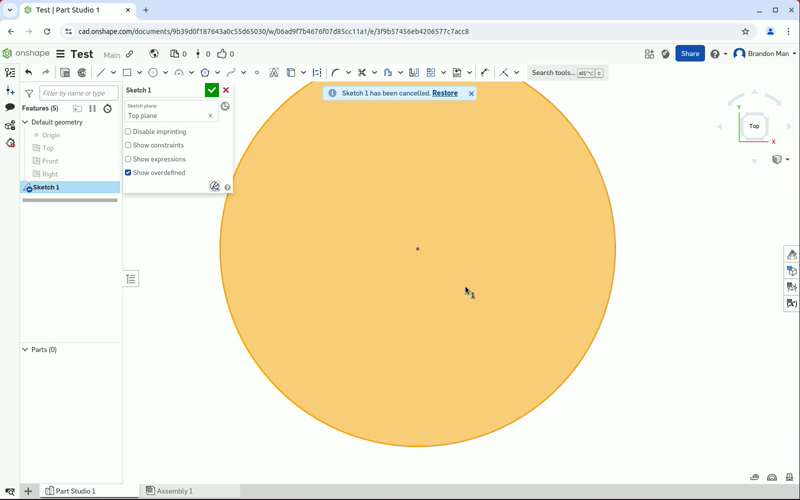
scroll(-6)
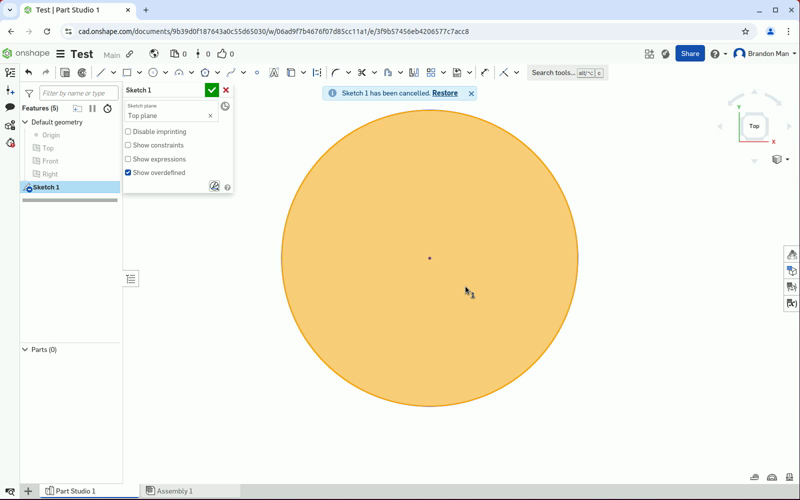
scroll(-6)
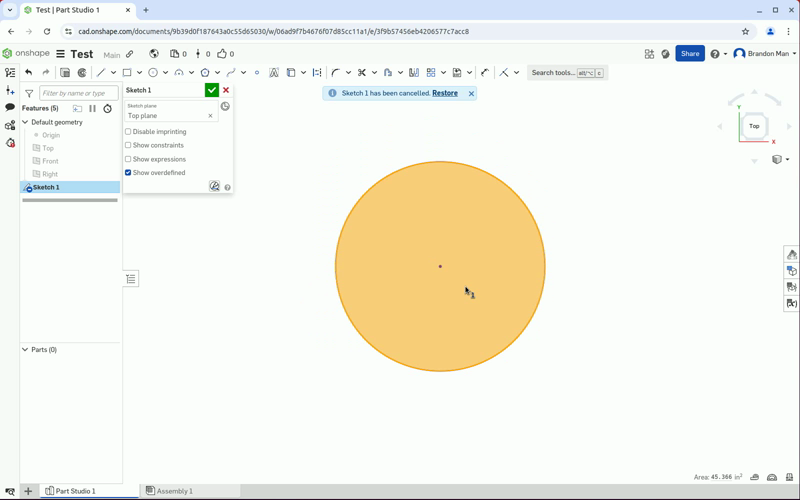
scroll(-6)
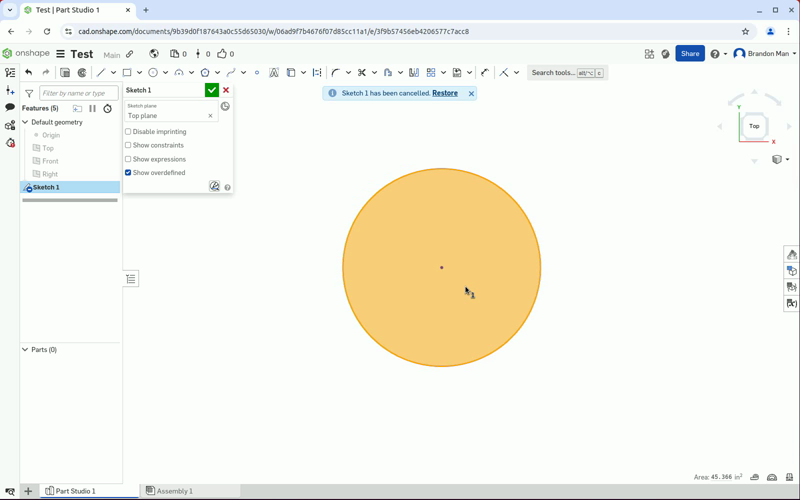
scroll(-6)
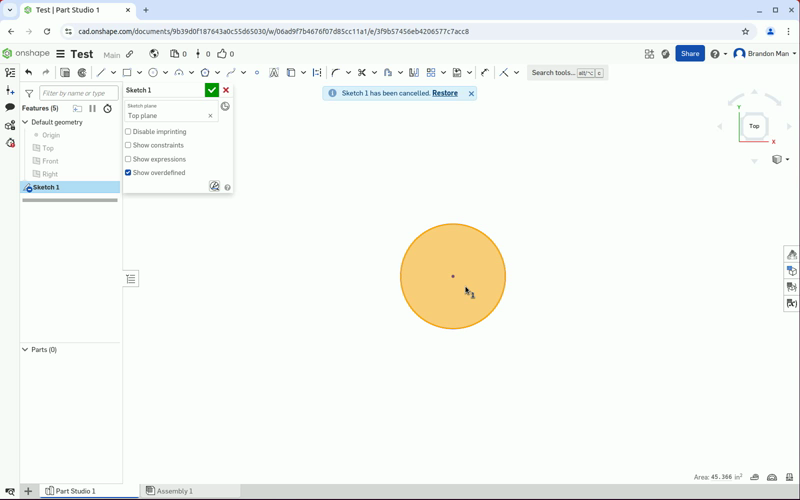
scroll(-6)
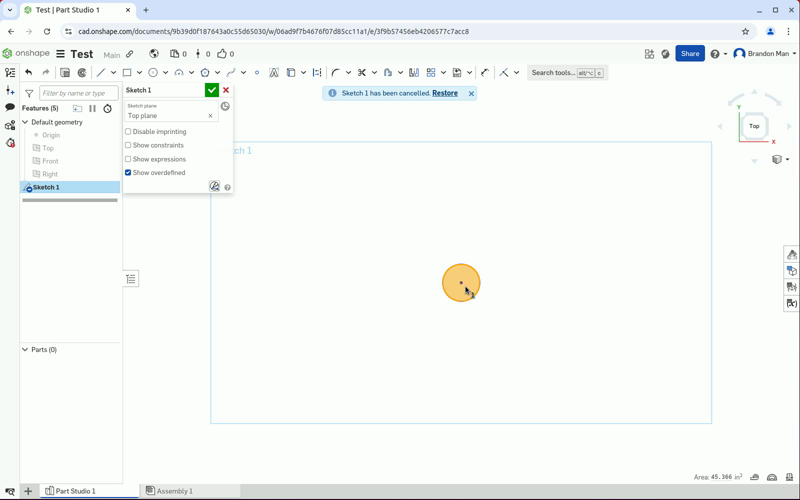
mouse_move(73, 352)
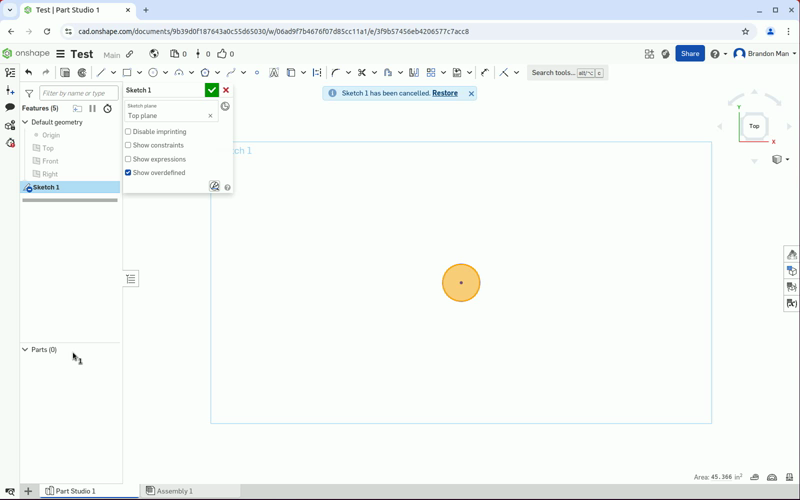
key(shift+y)
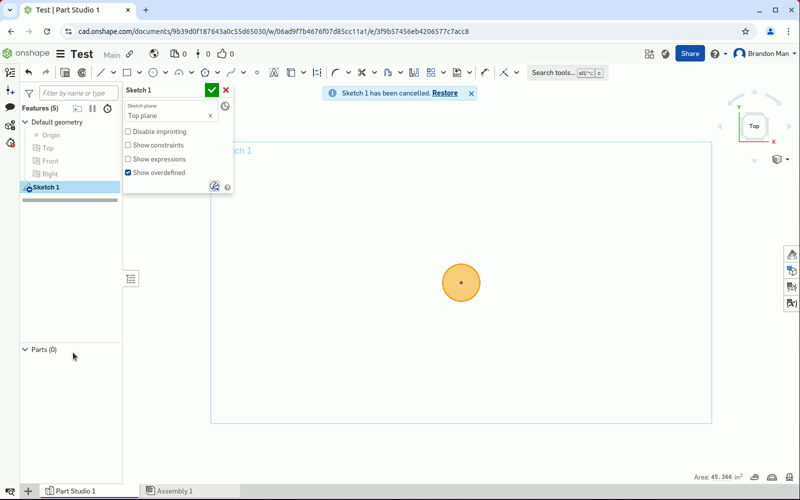
key(shift+e)
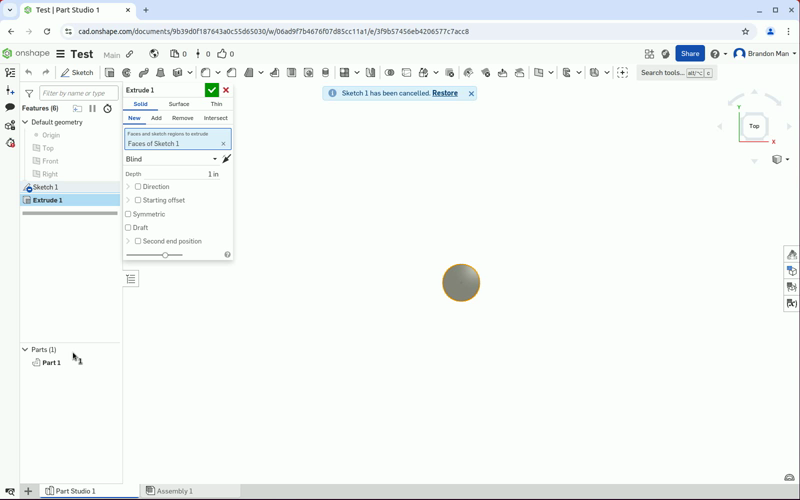
mouse_move(143, 106)
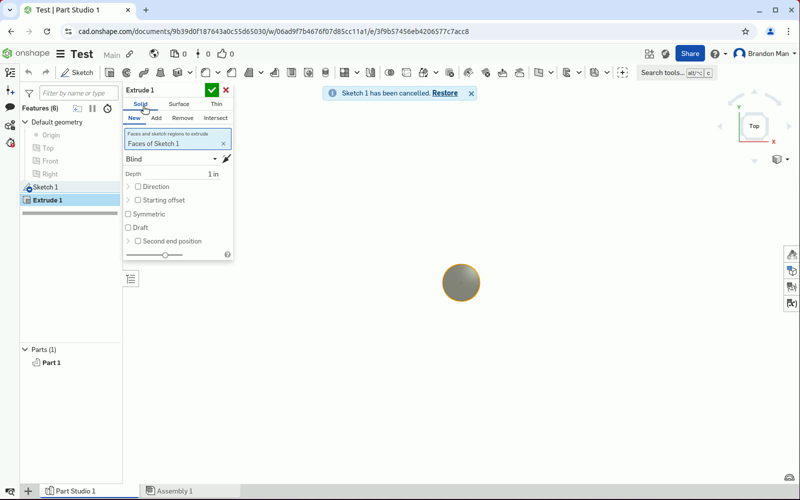
click(143, 106)
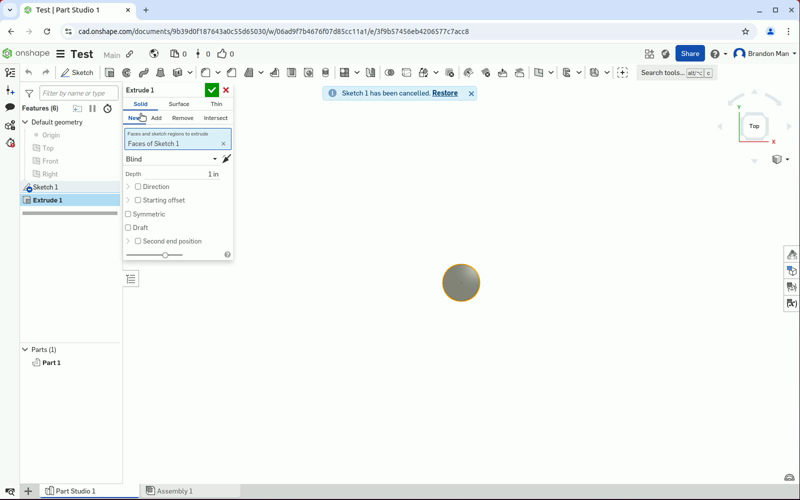
mouse_move(137, 120)
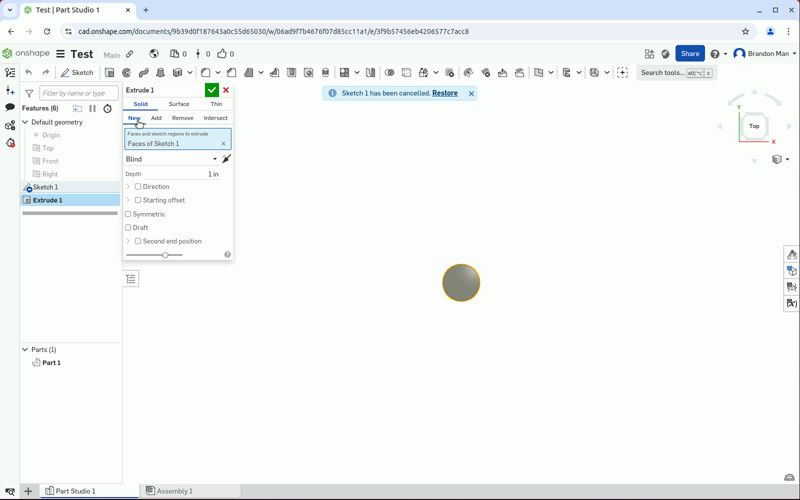
click(137, 120)
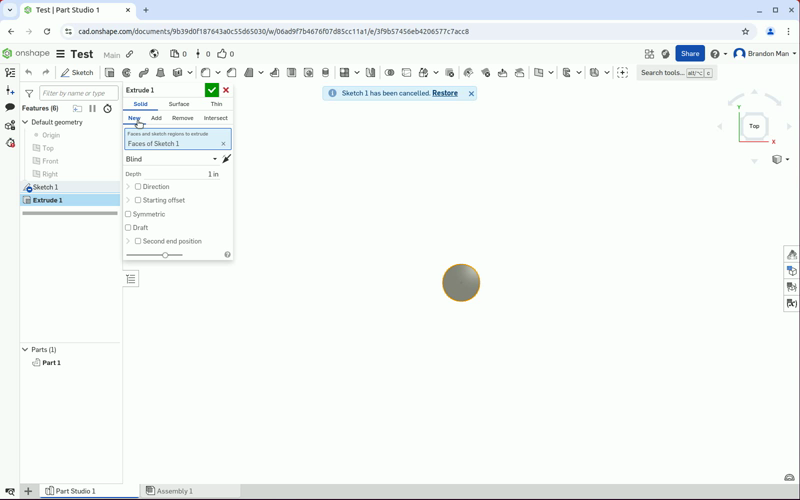
key(tab, 4)
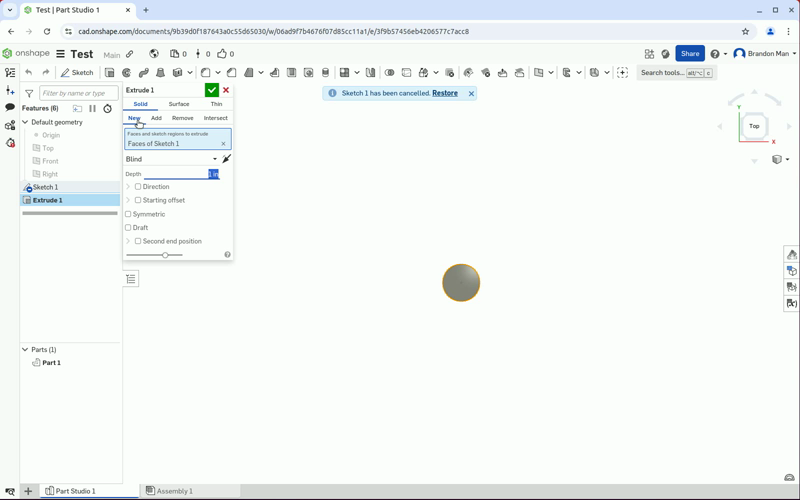
text(2.166)
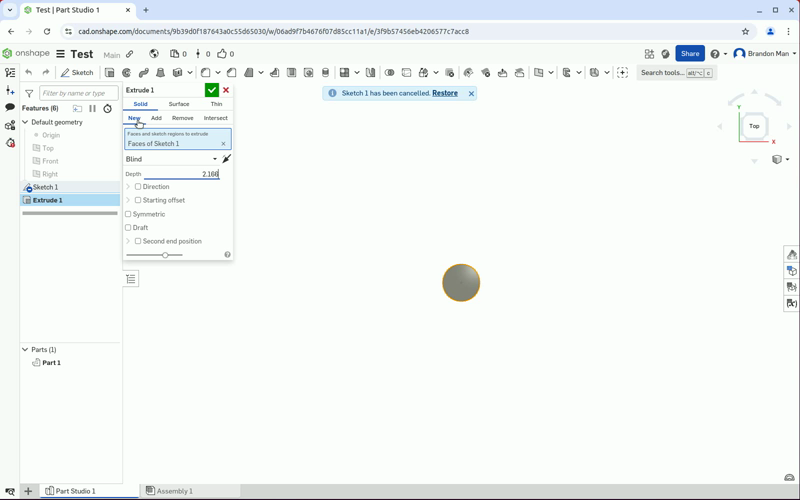
key(enter)
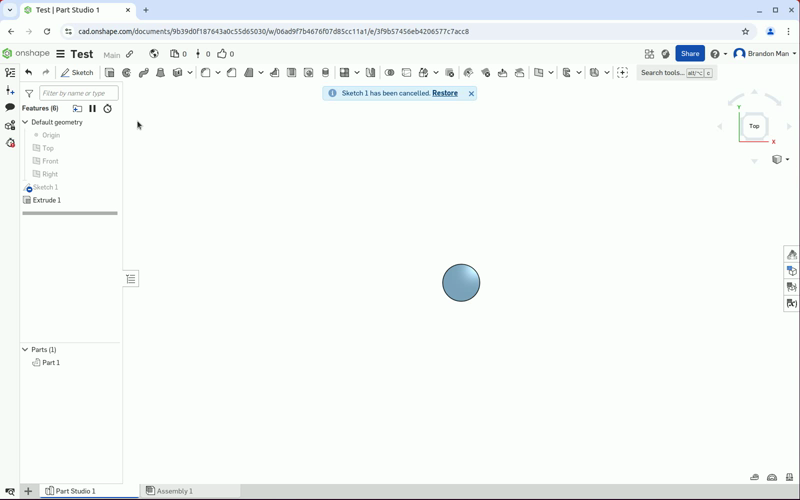
key(shift+h)
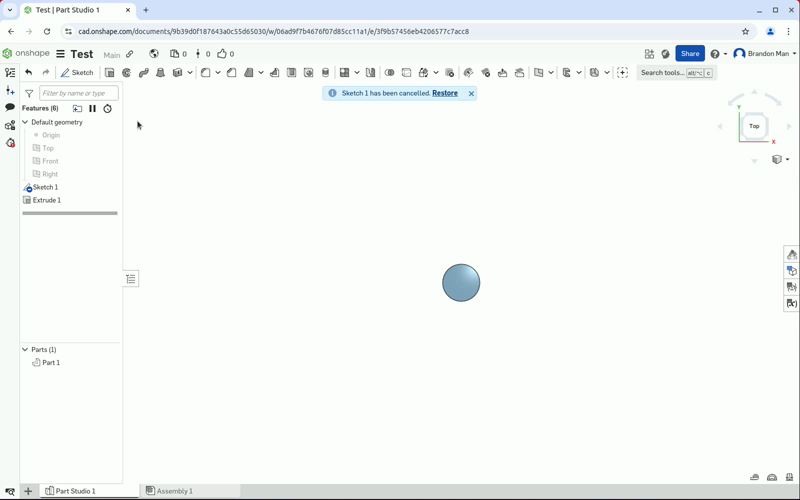
key(shift+h)
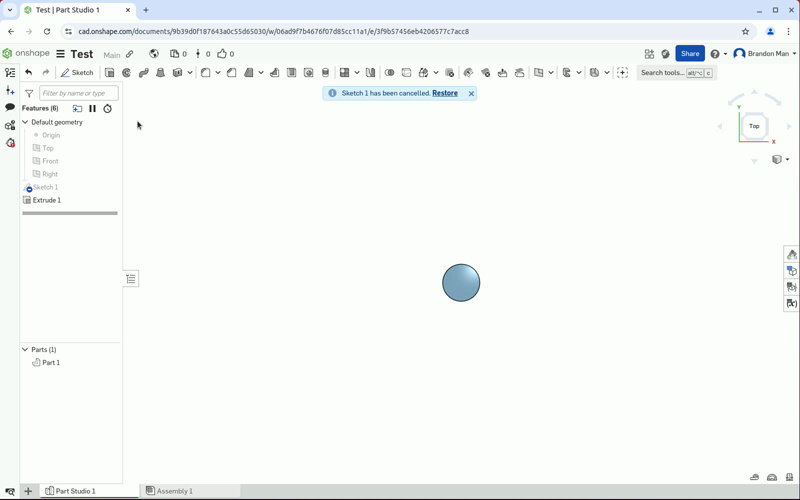
mouse_move(73, 189)
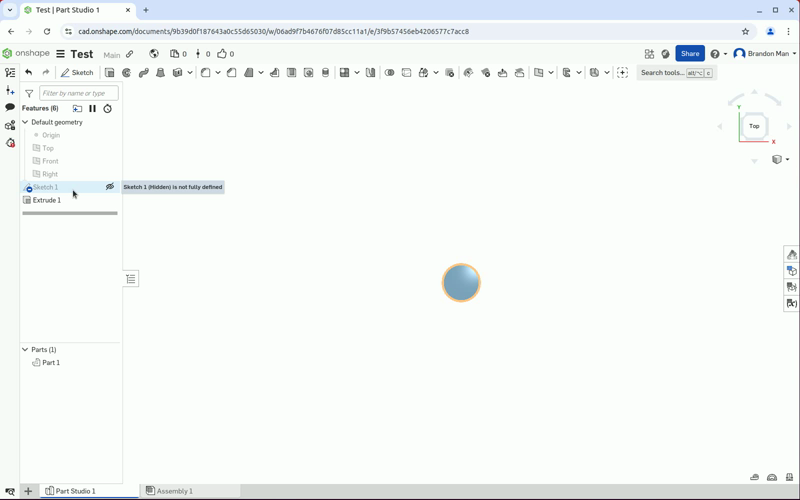
click(73, 189)
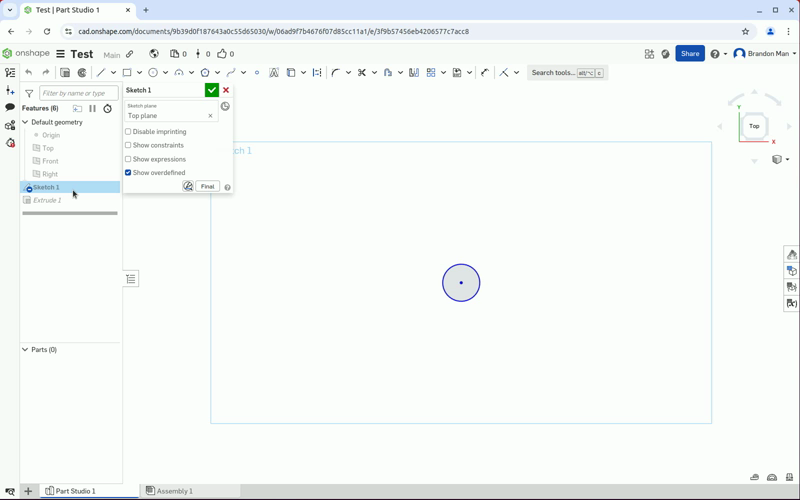
mouse_move(229, 92)
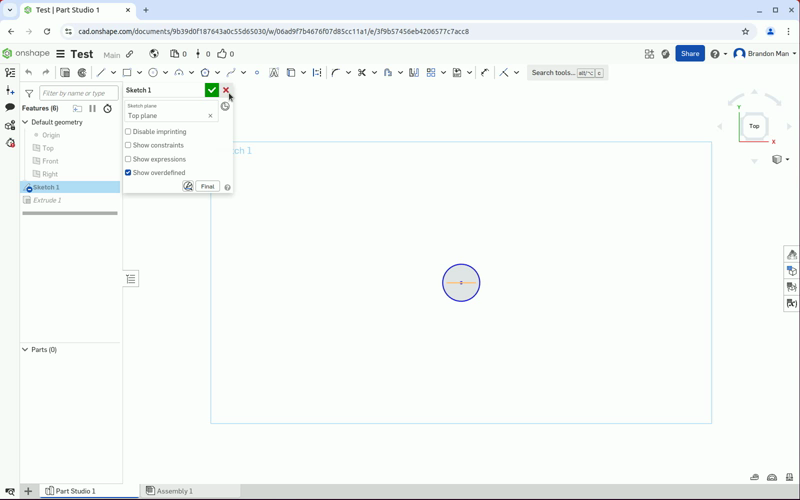
click(229, 92)
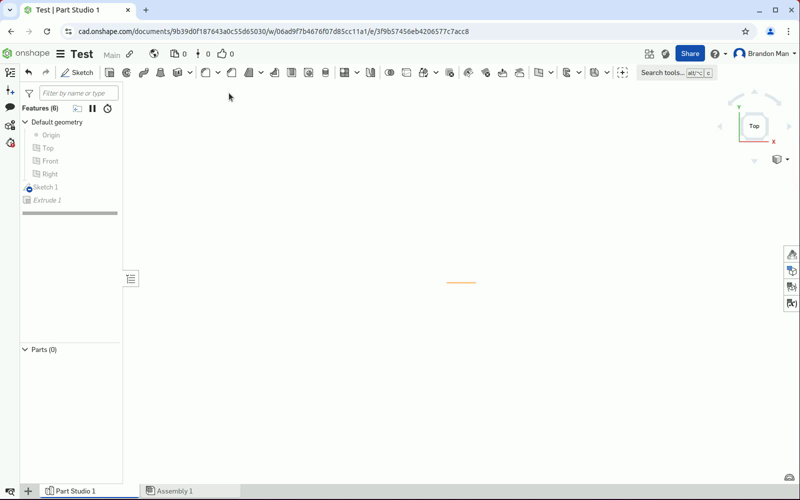
mouse_move(73, 352)
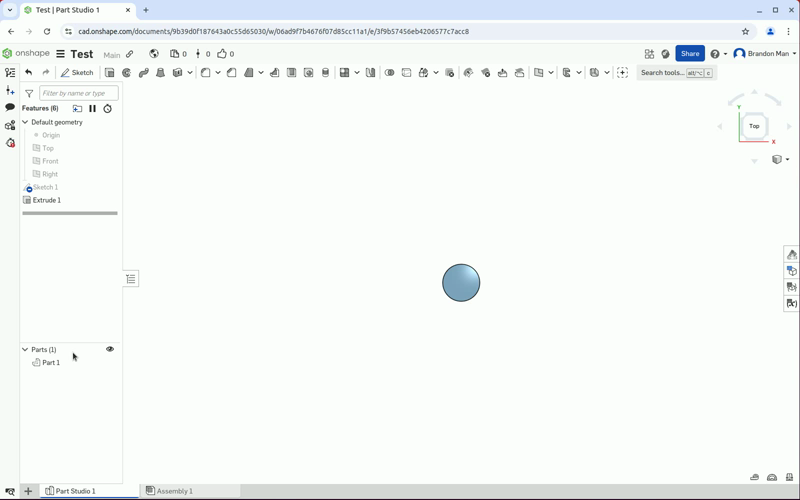
key(y)
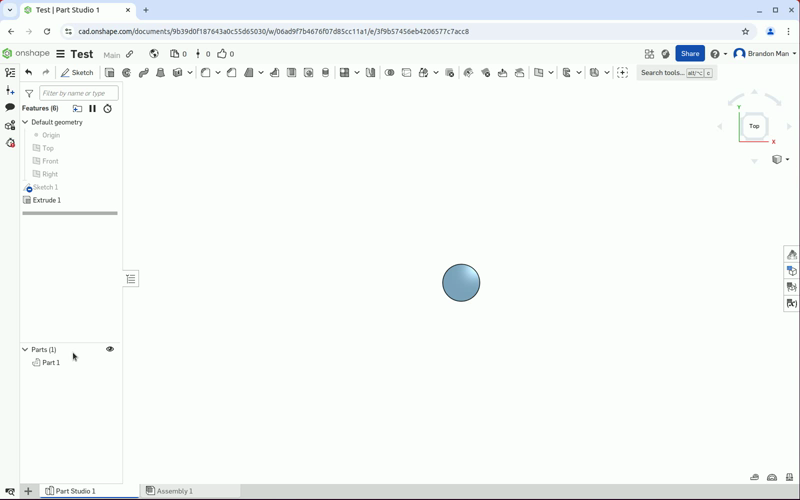
key(shift+p)
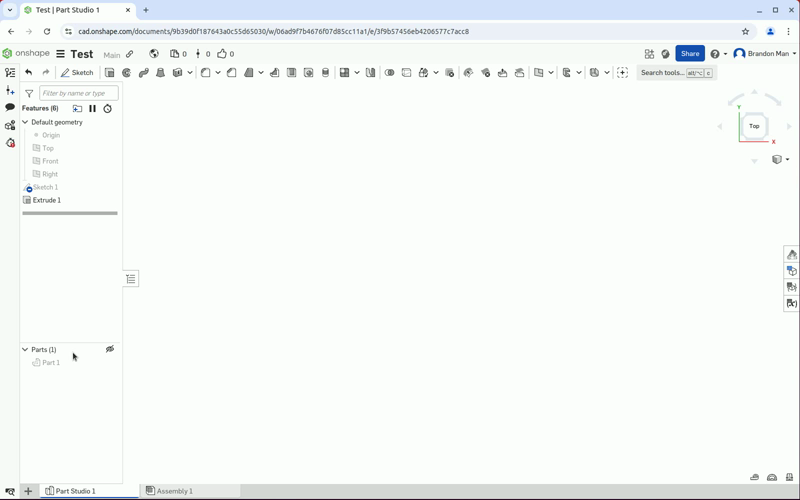
key(space)
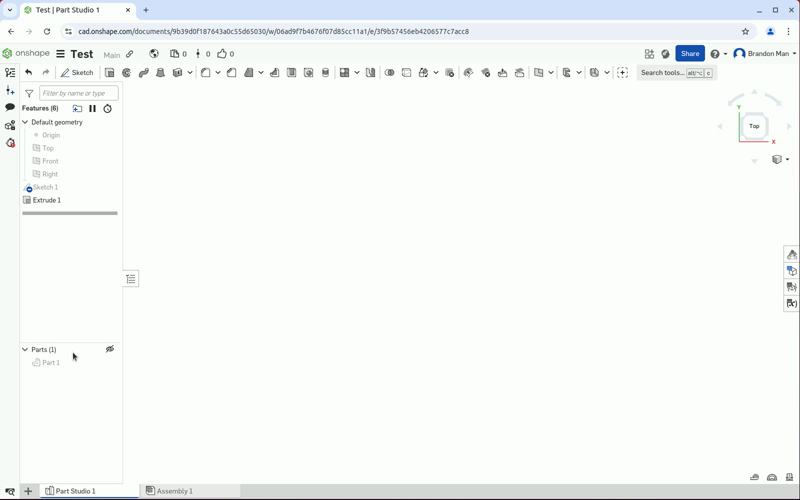
key_down(shift)
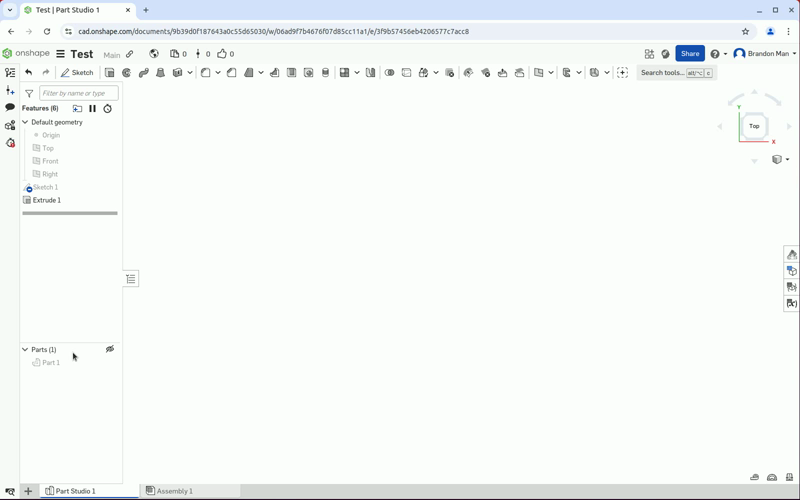
key(up)
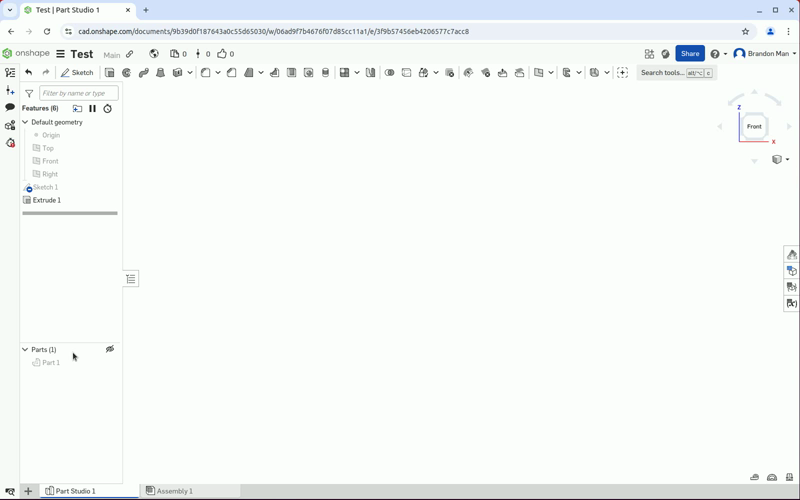
key_up(shift)
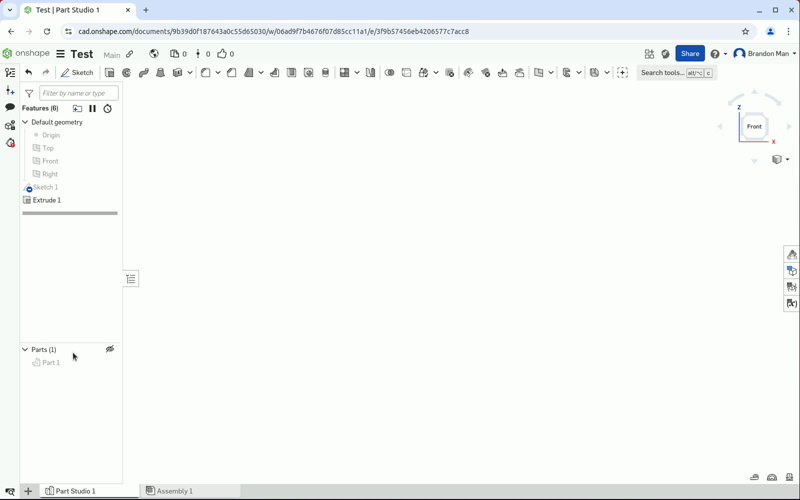
key(space)
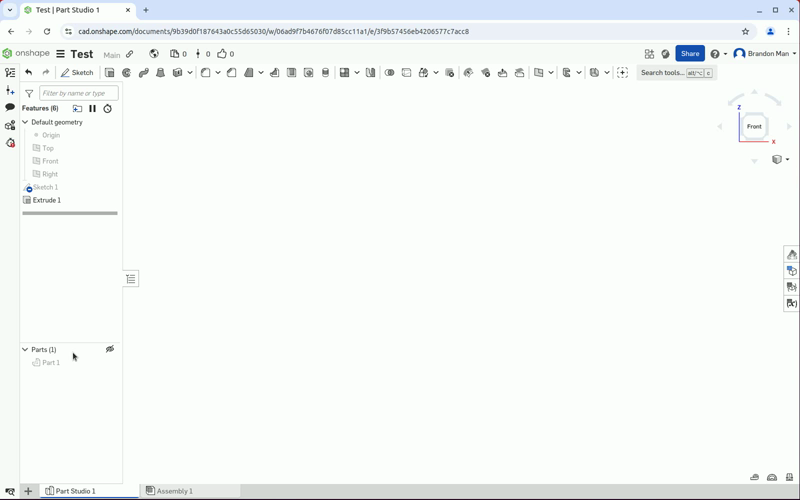
key_down(shift)
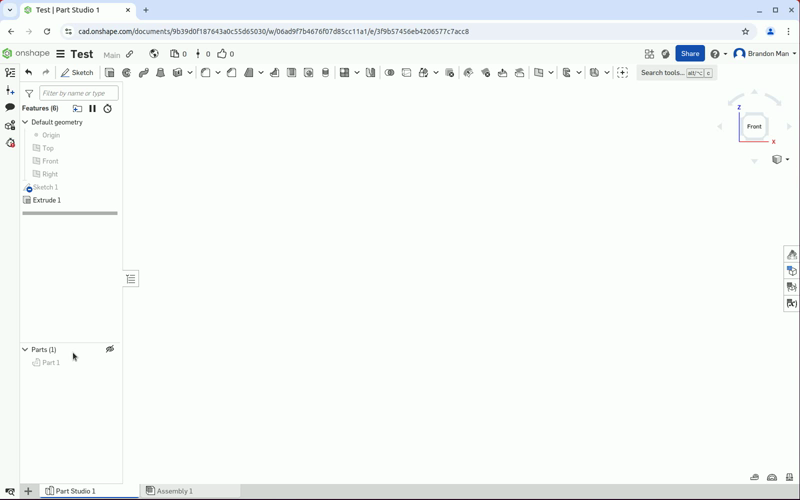
key(left)
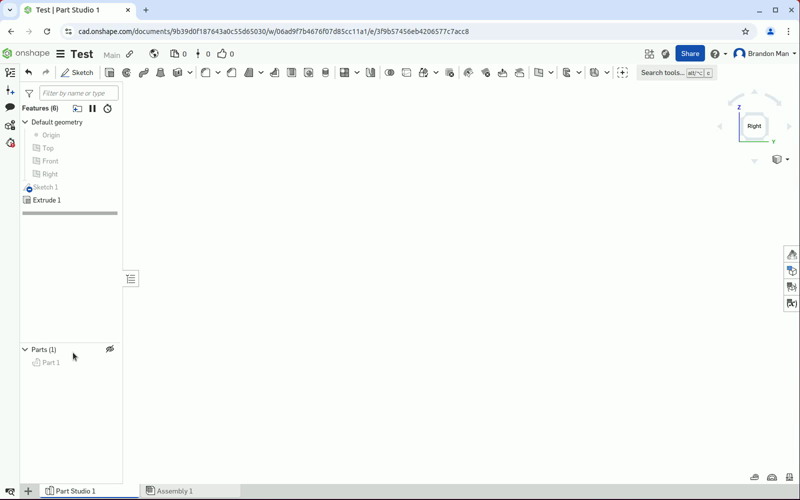
key_up(shift)
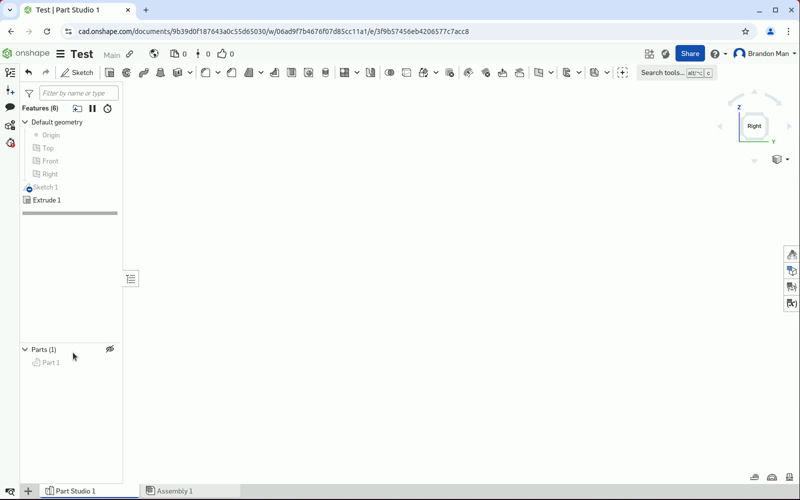
mouse_move(73, 352)
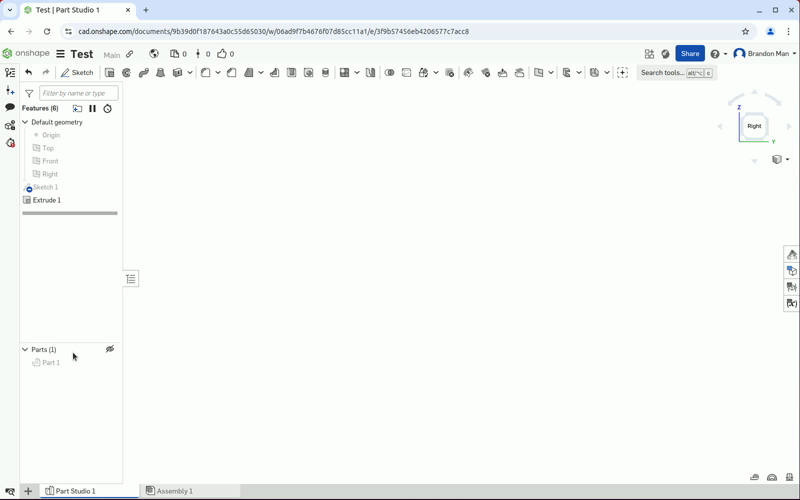
key(shift+y)
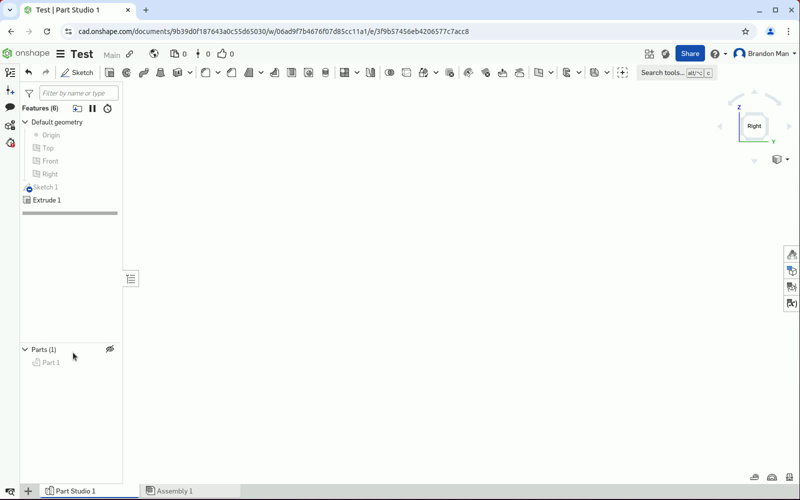
key(shift+s)
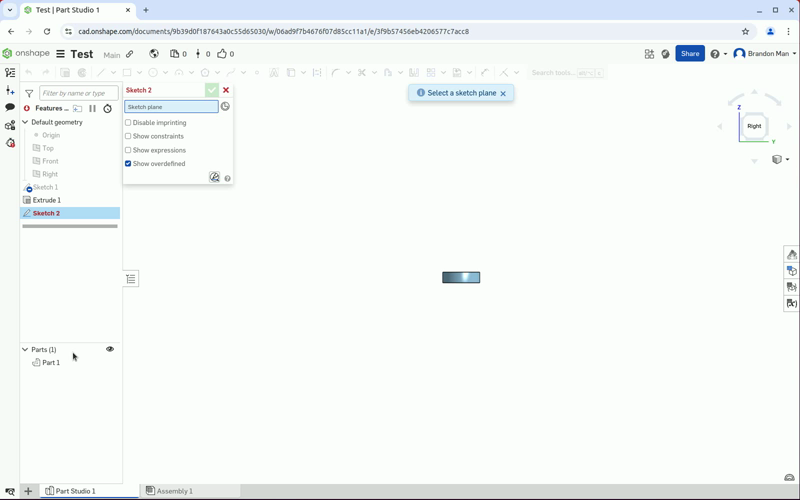
mouse_move(73, 176)
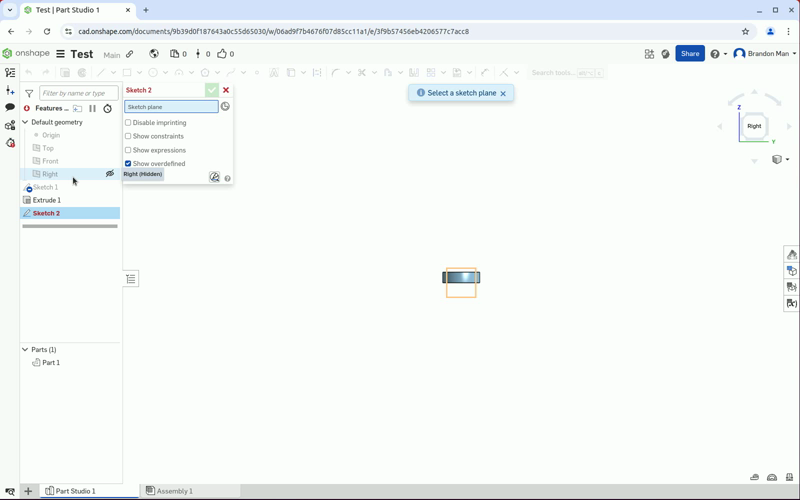
click(73, 176)
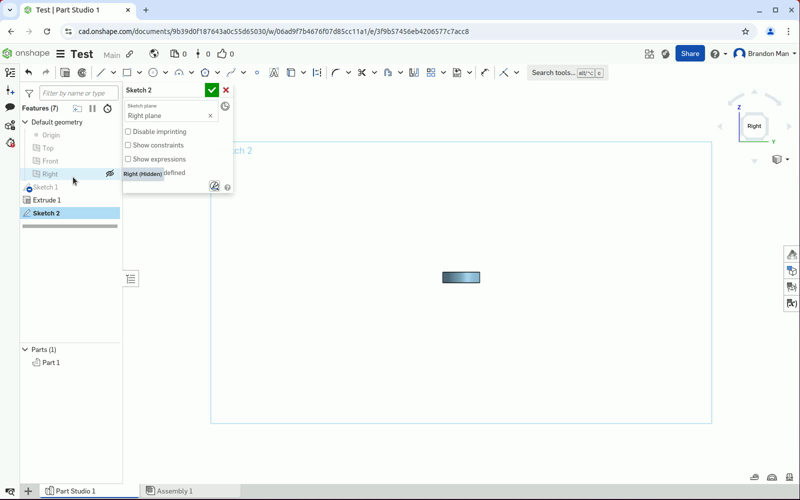
mouse_move(73, 352)
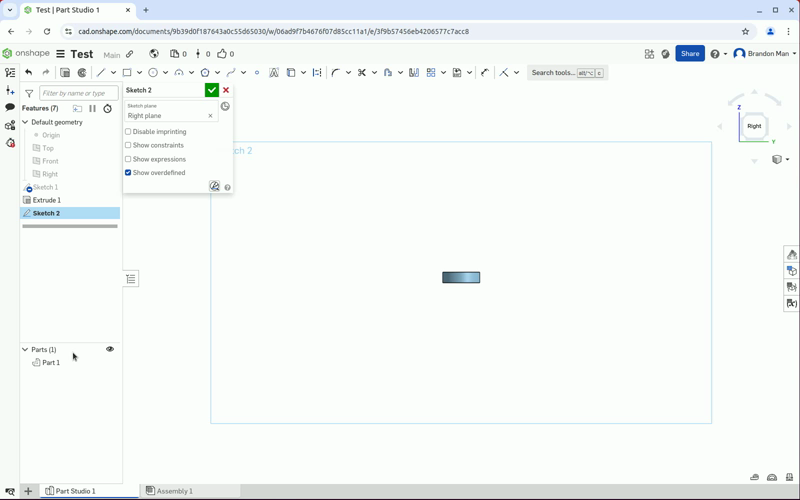
key(y)
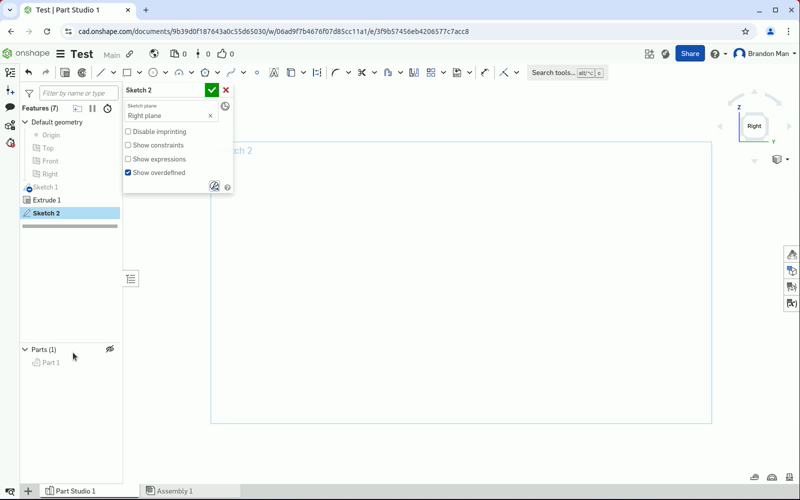
key(l)
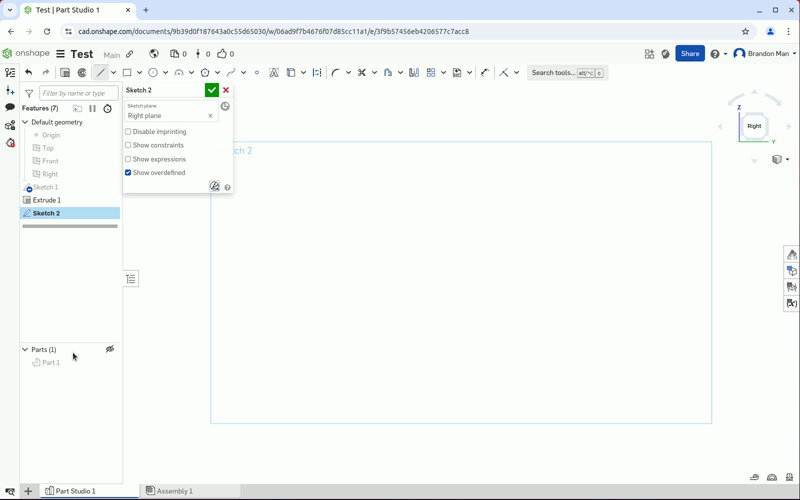
key_down(shift)
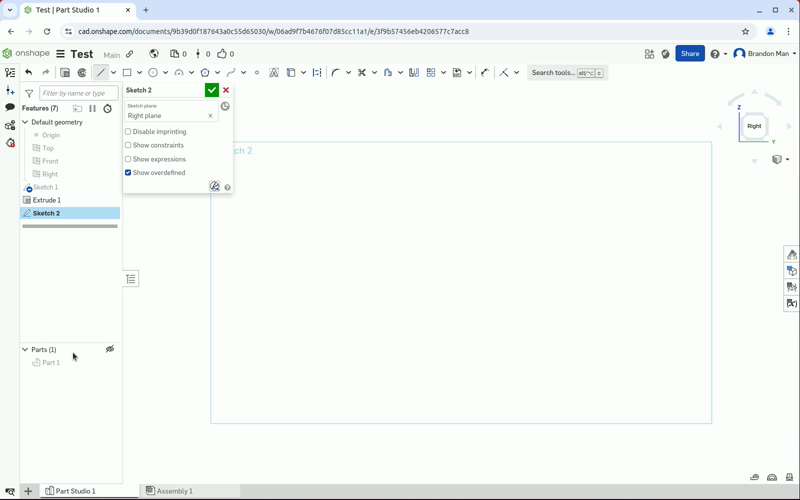
mouse_move(446, 369)
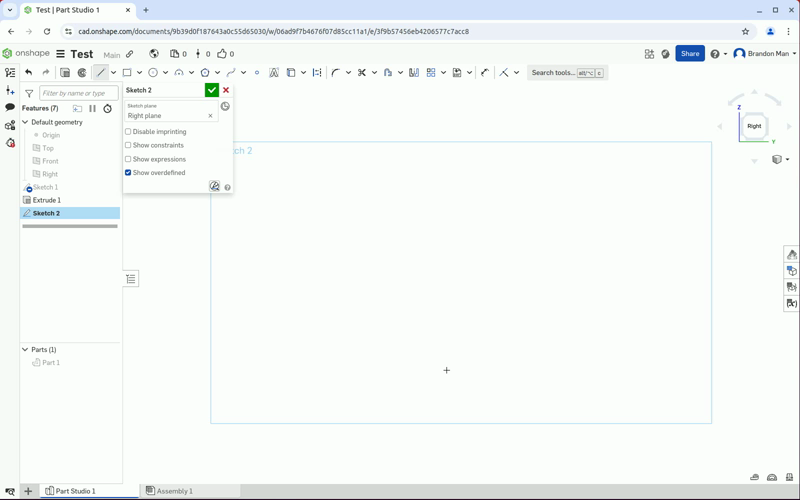
click(446, 369)
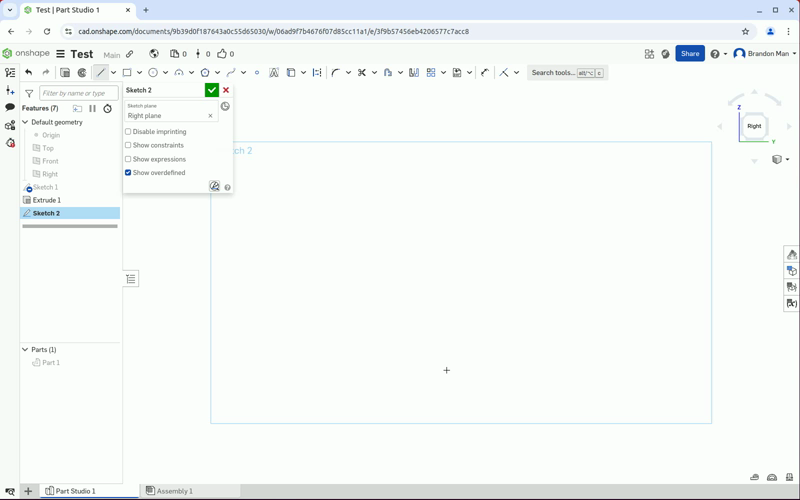
key_up(shift)
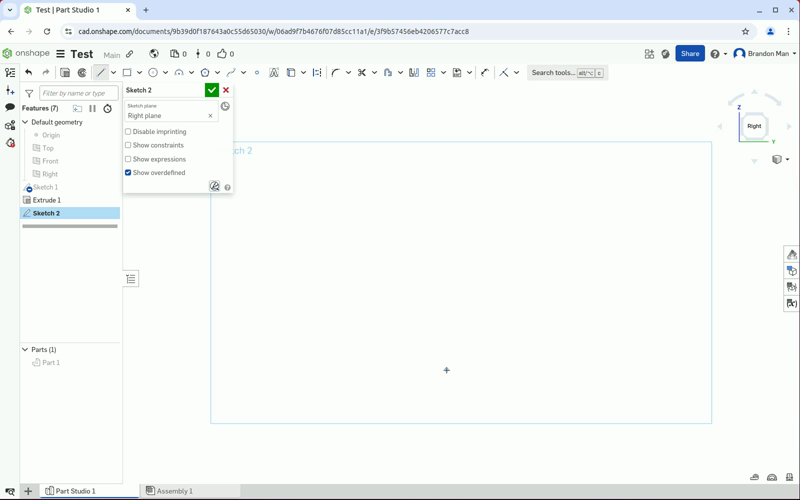
key_down(shift)
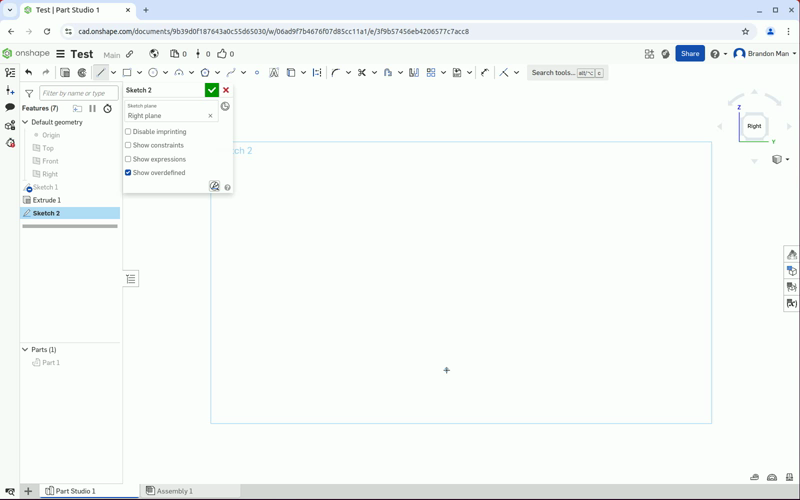
mouse_move(476, 369)
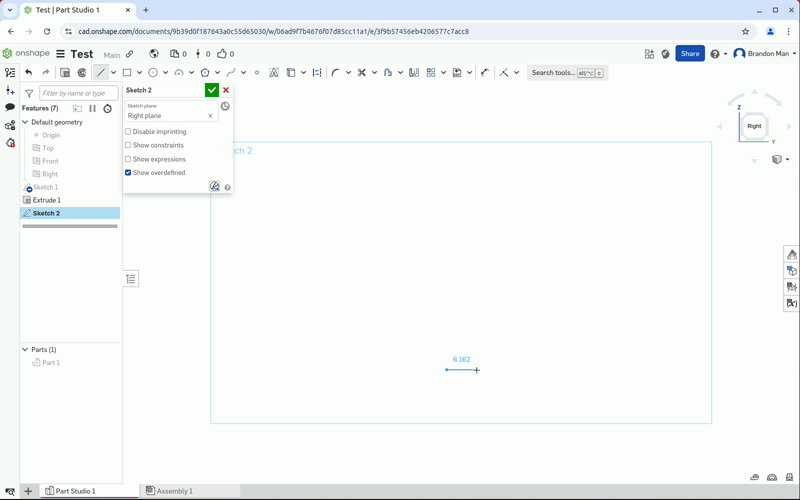
mouse_move(456, 395)
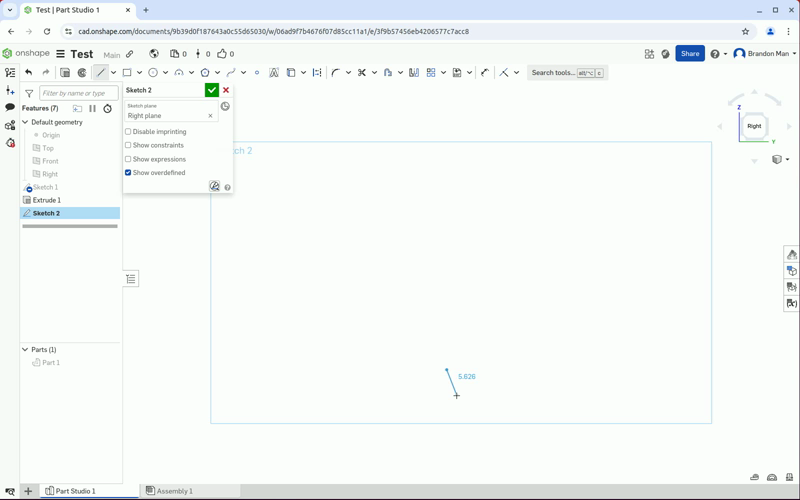
click(456, 395)
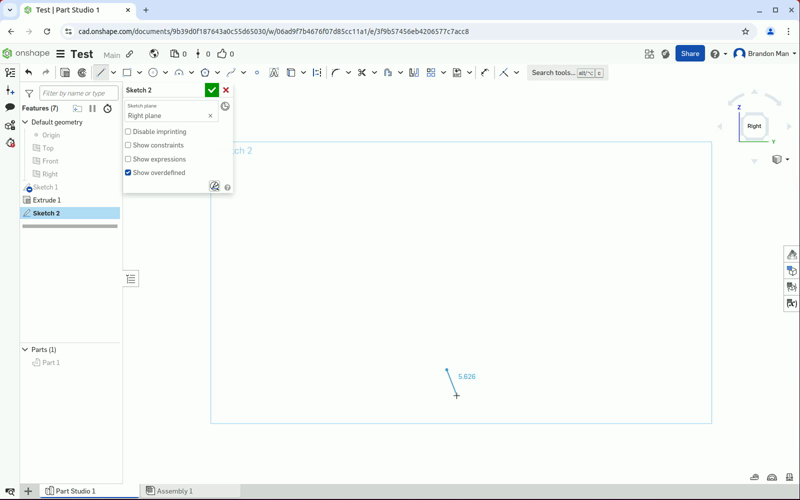
key_up(shift)
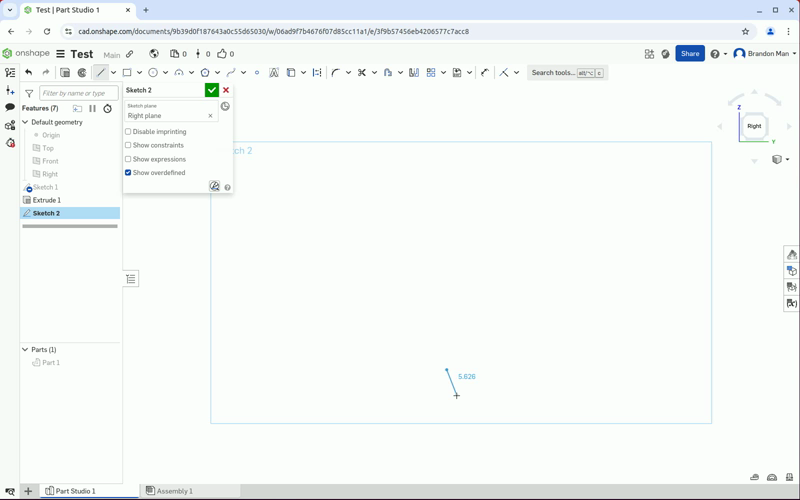
key_down(shift)
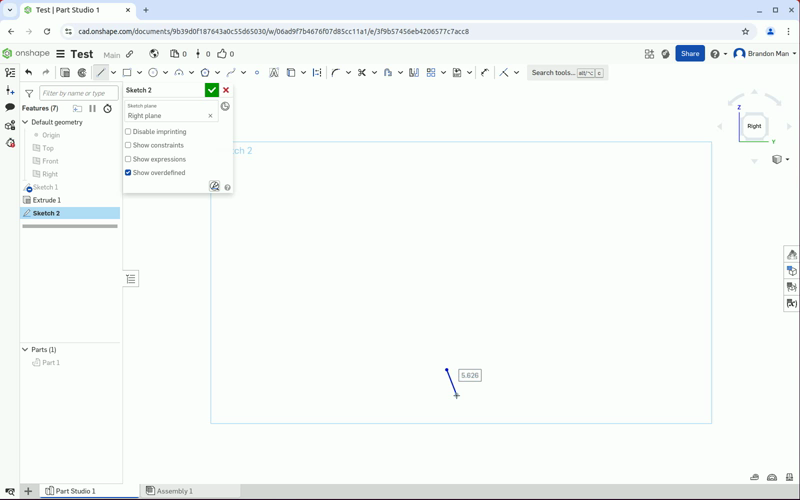
mouse_move(486, 395)
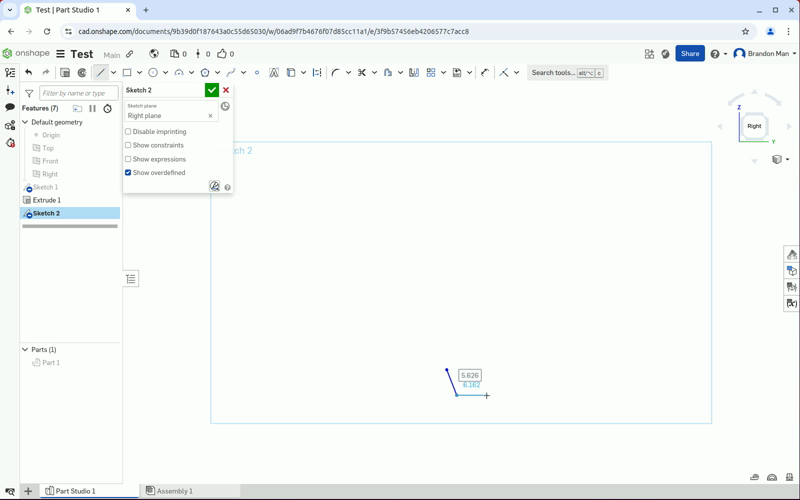
mouse_move(464, 395)
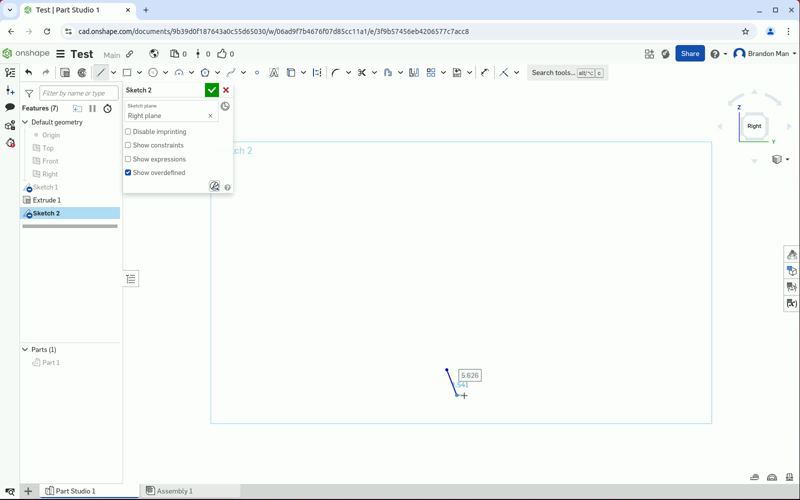
scroll(6)
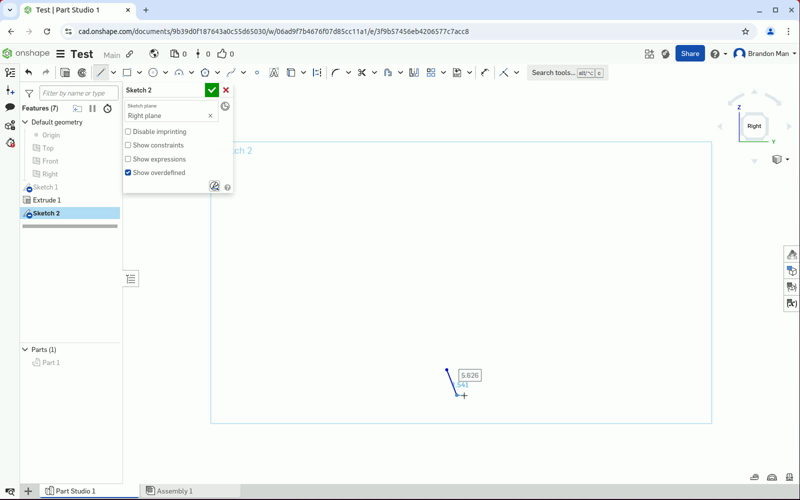
scroll(6)
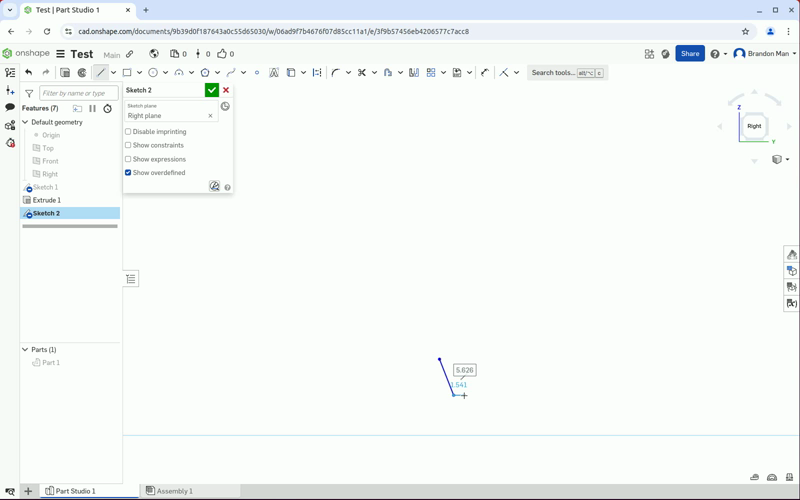
scroll(6)
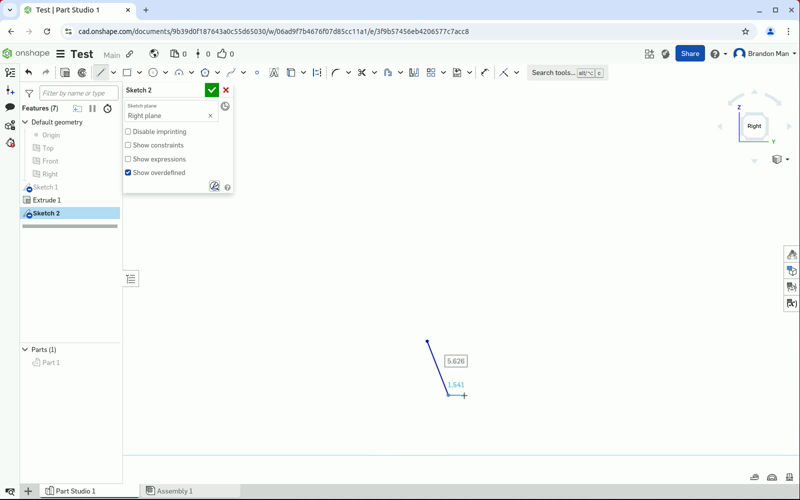
scroll(6)
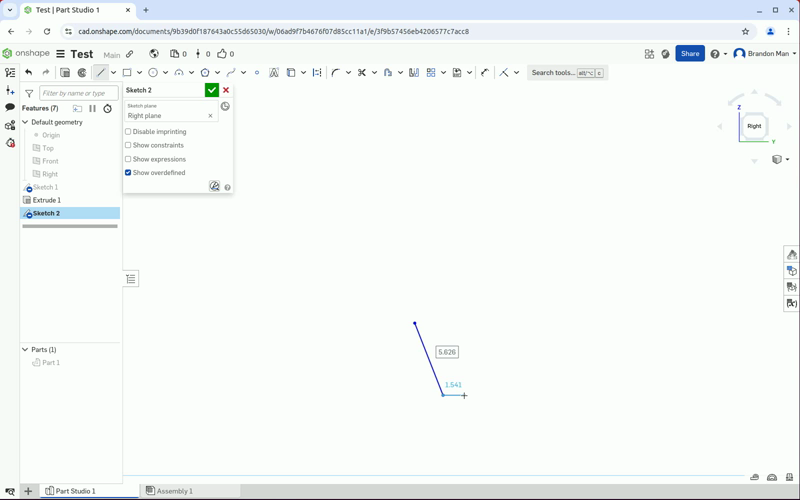
scroll(6)
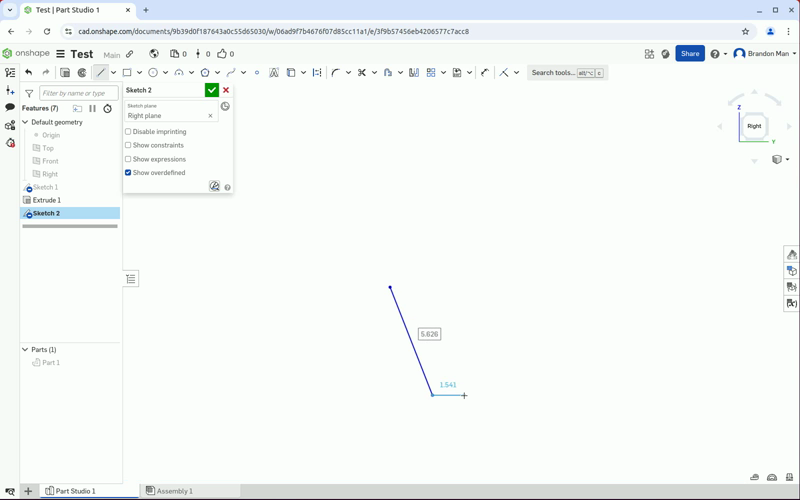
scroll(6)
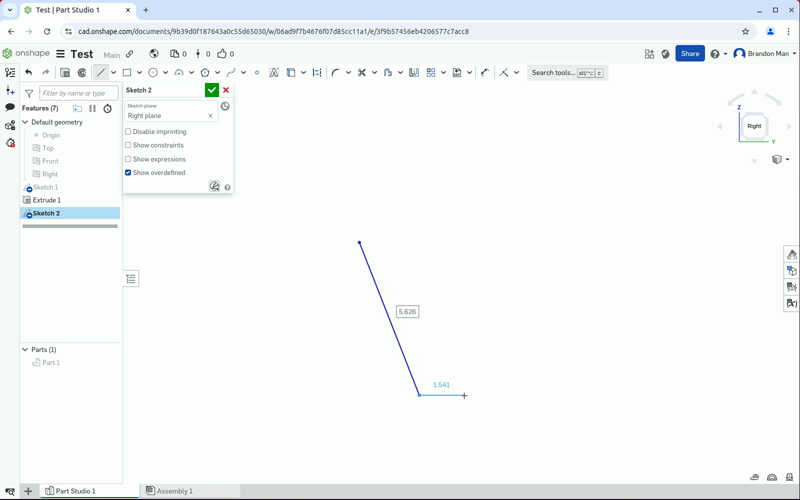
scroll(6)
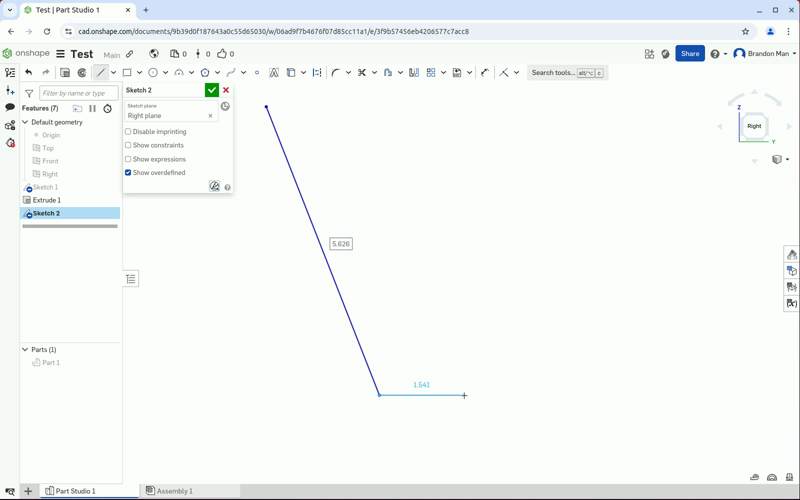
click(464, 395)
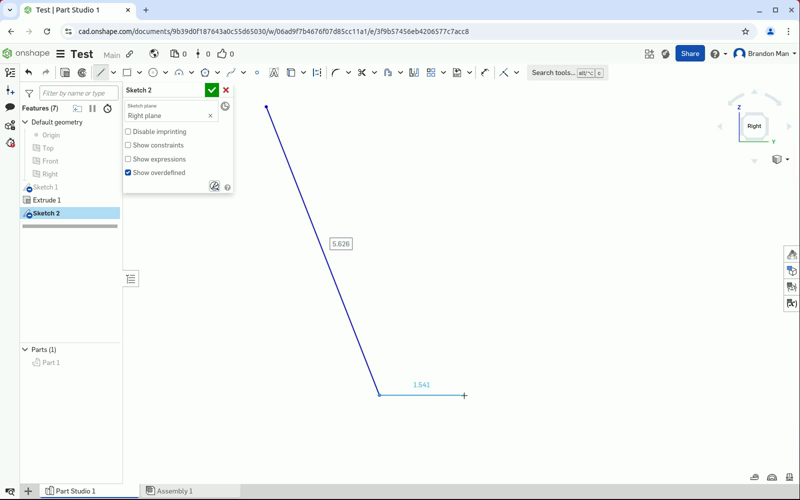
scroll(-6)
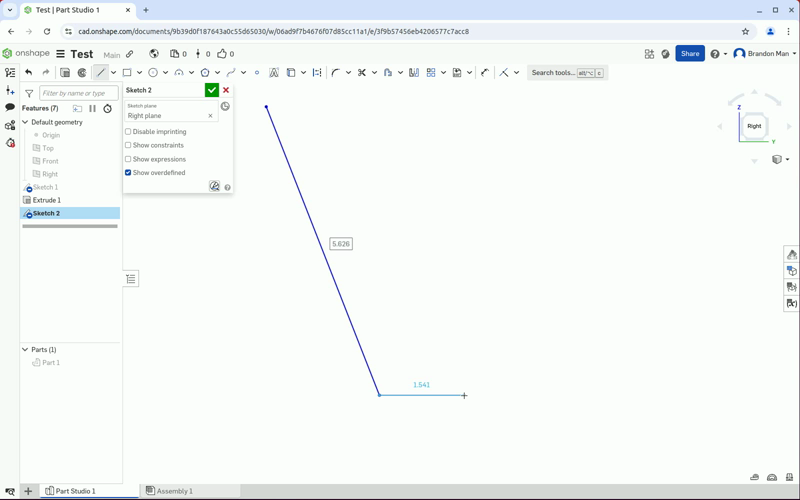
scroll(-6)
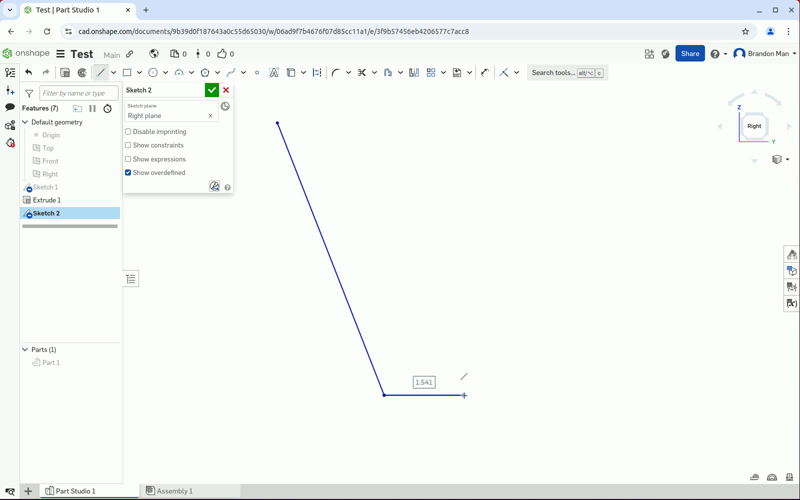
scroll(-6)
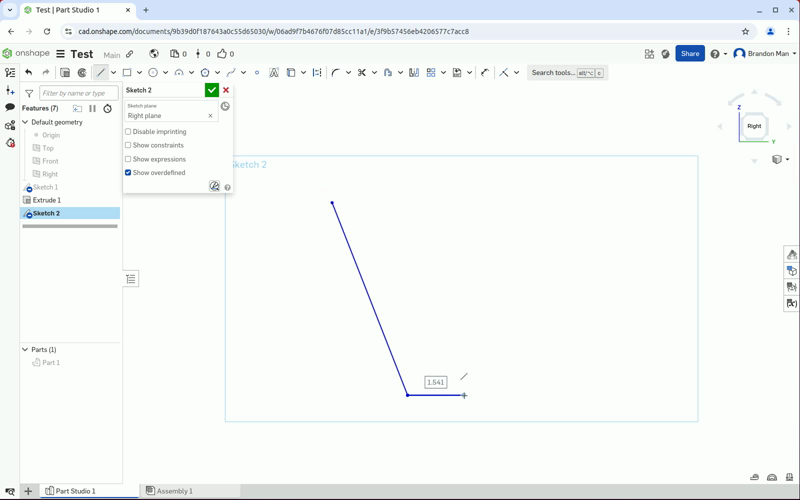
scroll(-6)
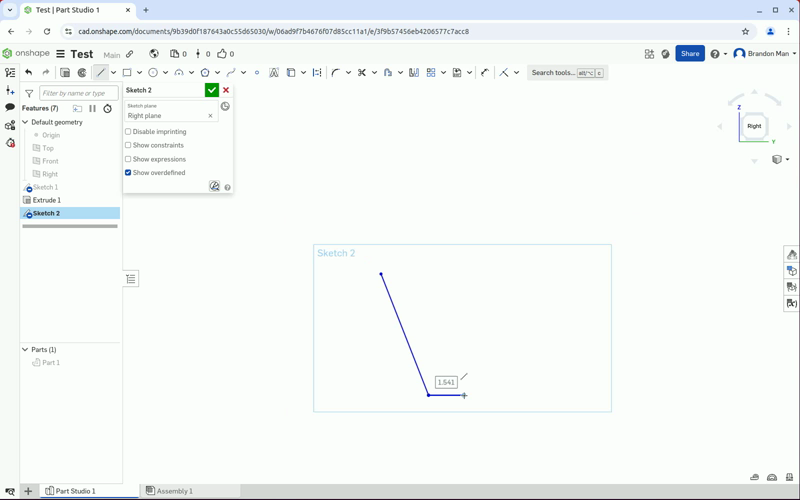
scroll(-6)
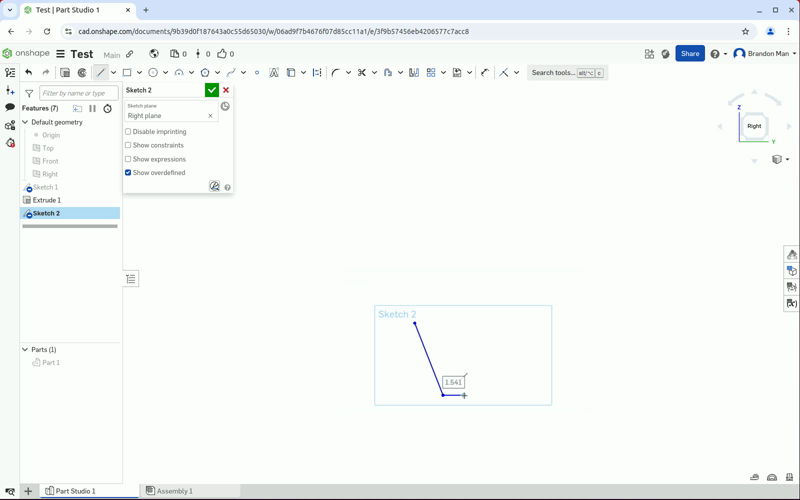
scroll(-6)
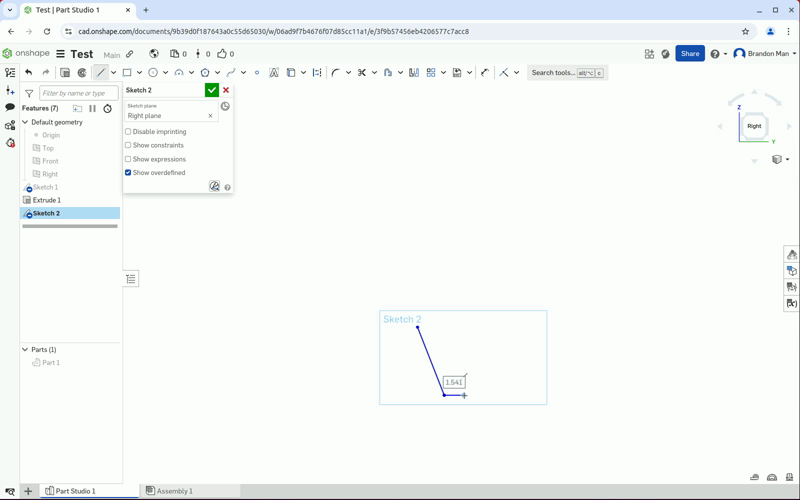
scroll(-6)
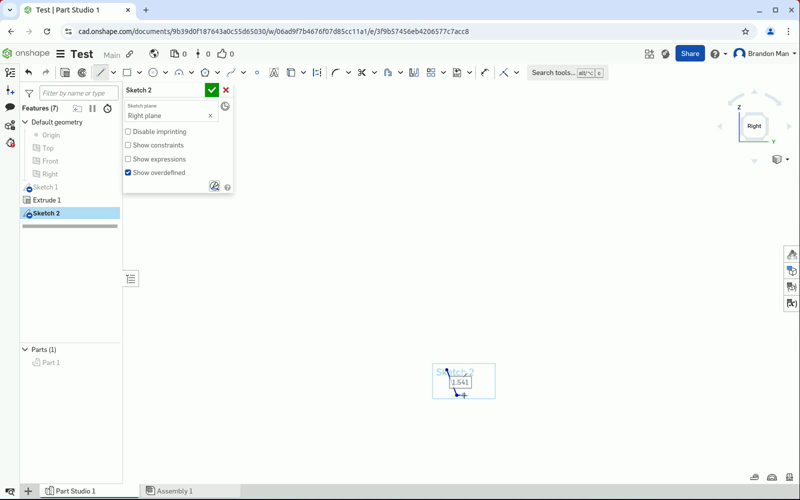
key_up(shift)
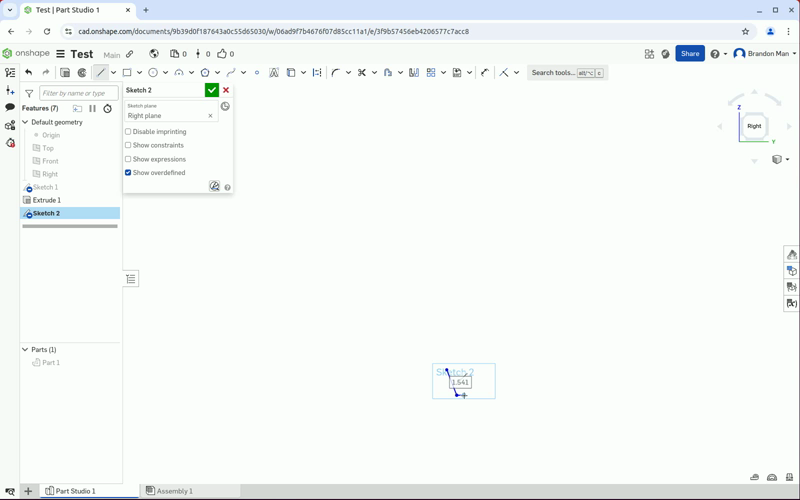
key_down(shift)
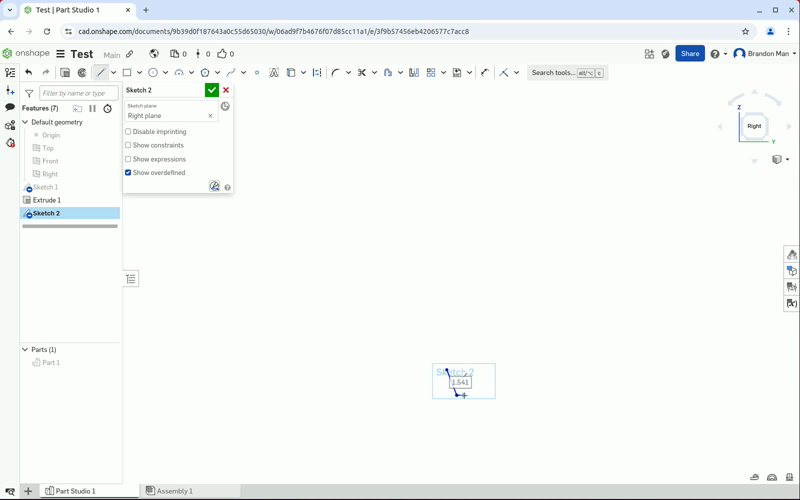
mouse_move(494, 395)
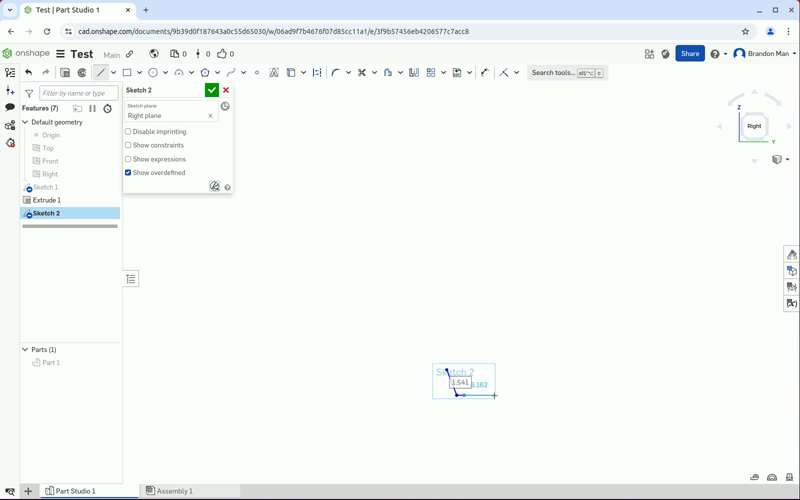
mouse_move(474, 369)
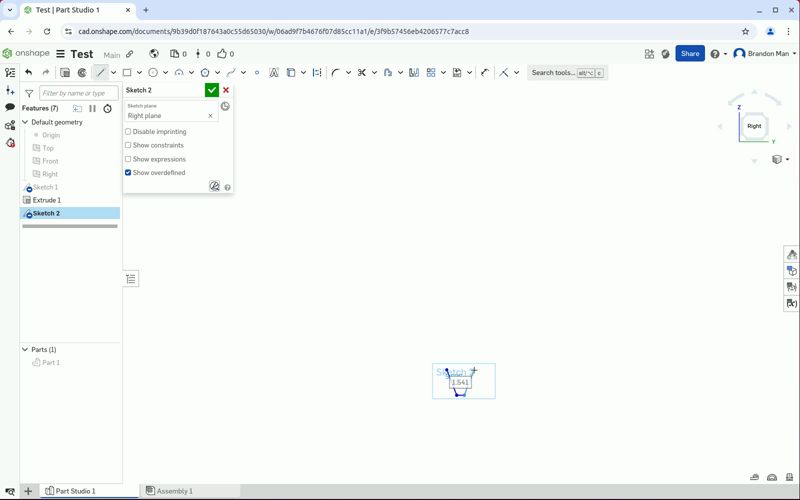
click(474, 369)
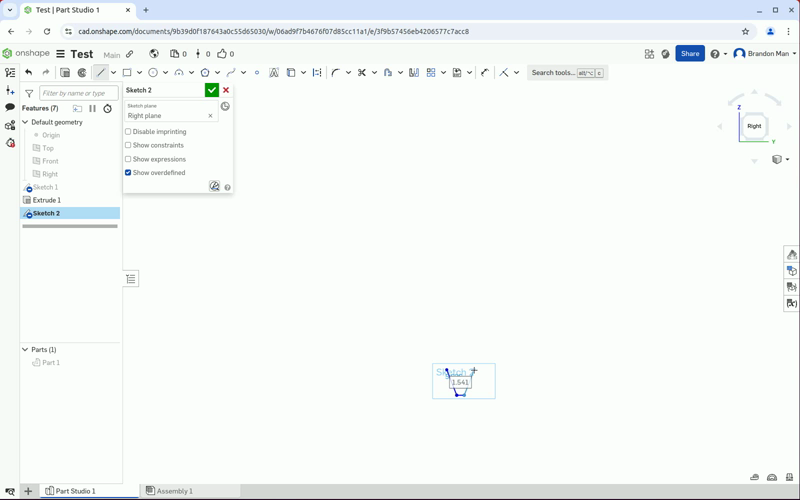
key_up(shift)
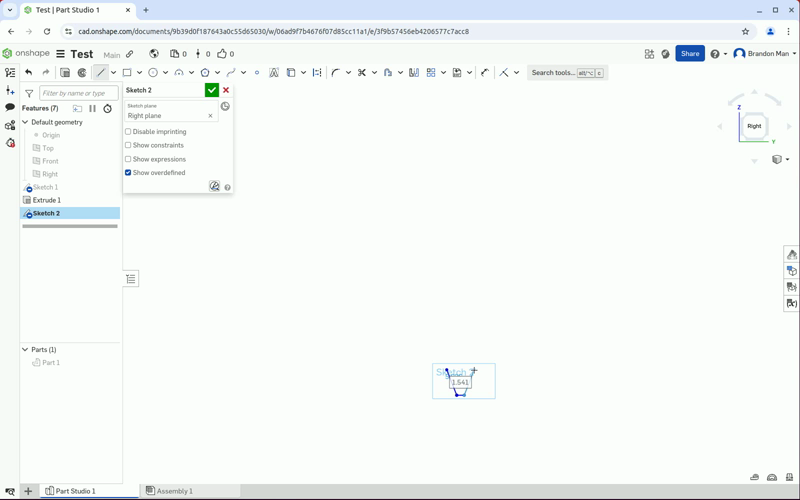
key_down(shift)
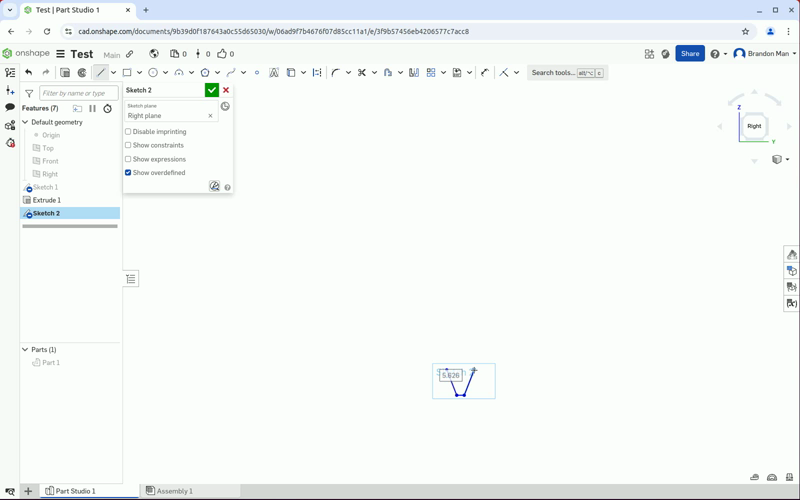
mouse_move(504, 369)
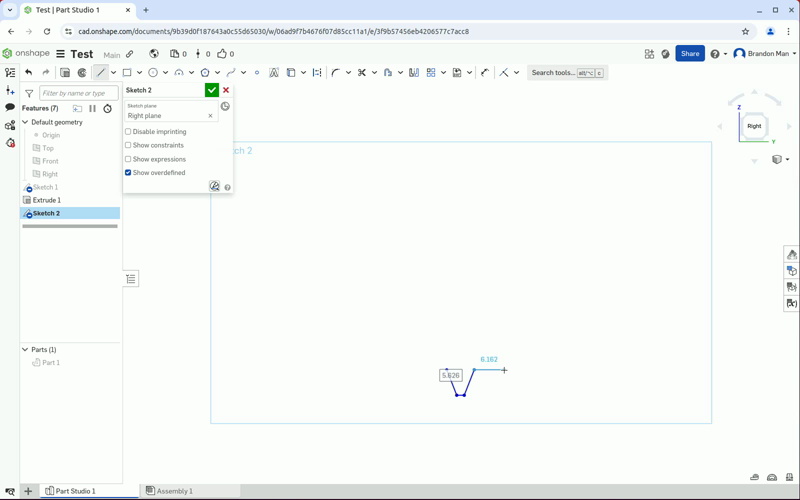
mouse_move(468, 372)
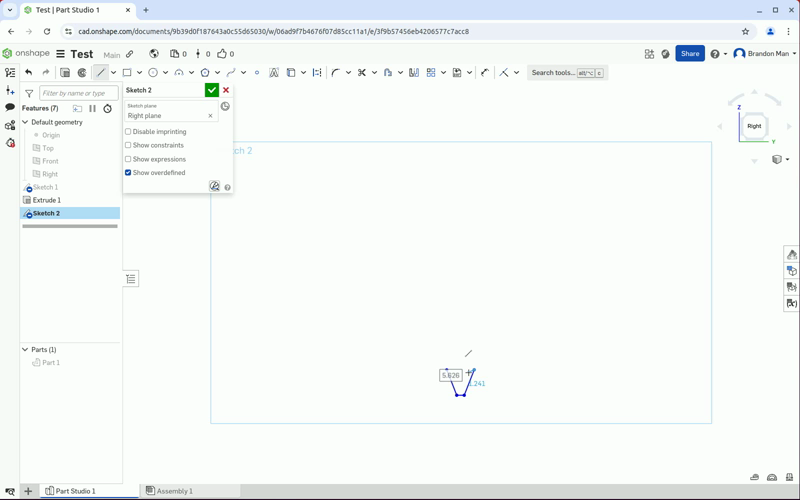
scroll(6)
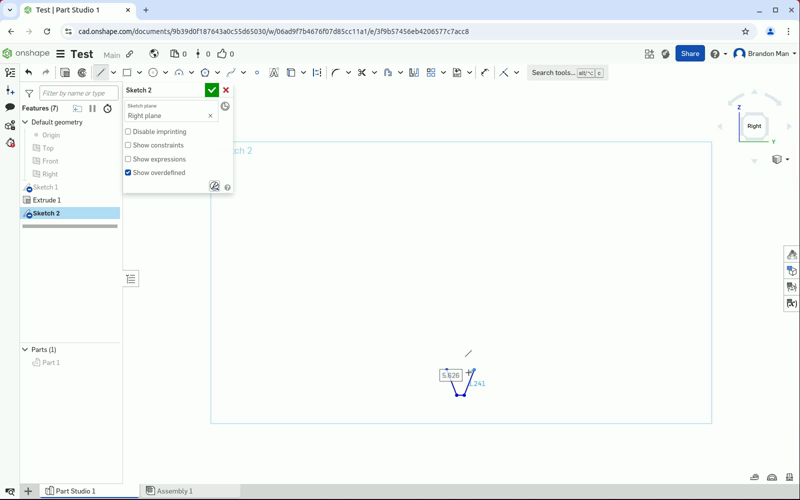
scroll(6)
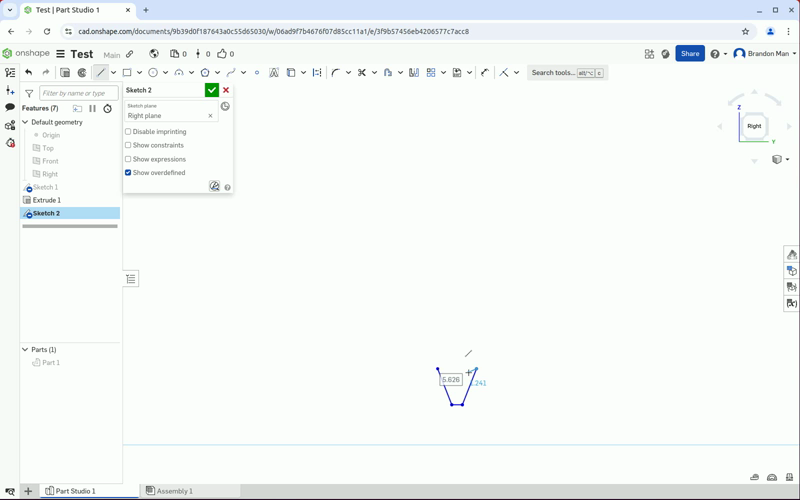
scroll(6)
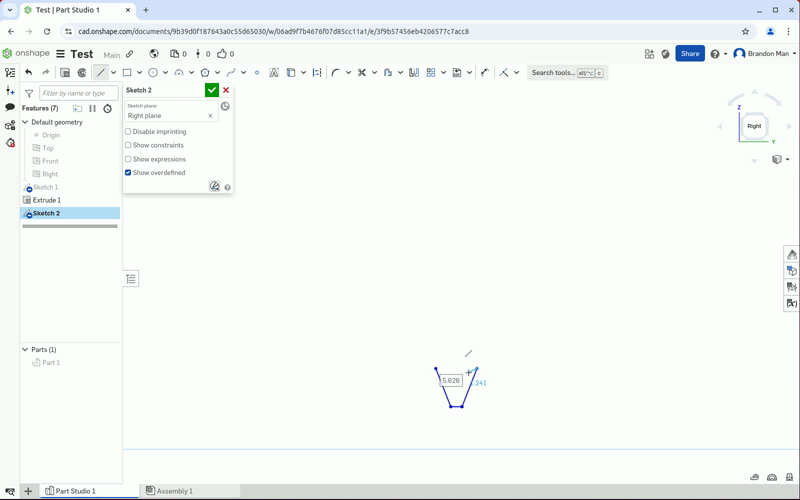
scroll(6)
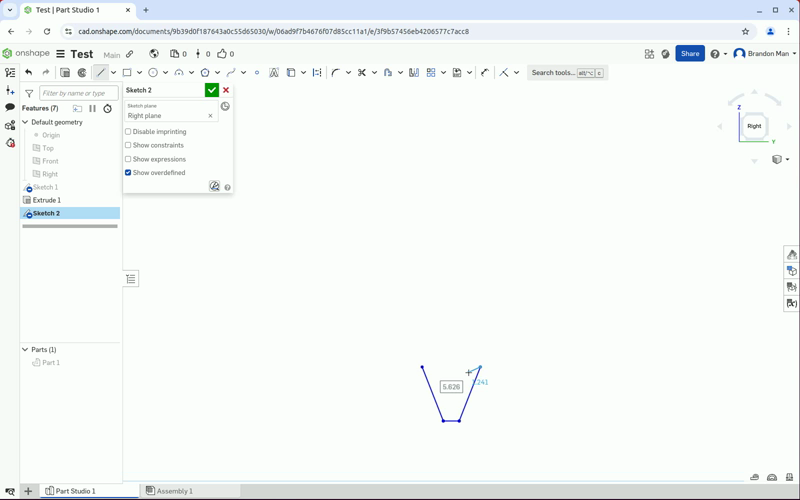
scroll(6)
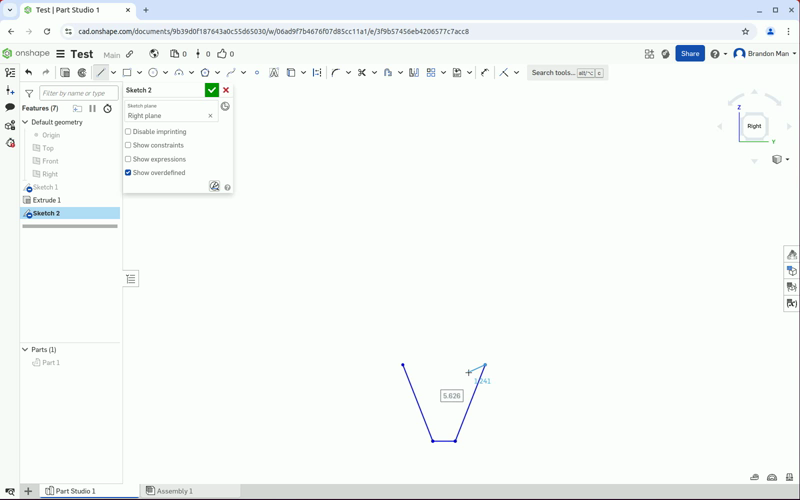
scroll(6)
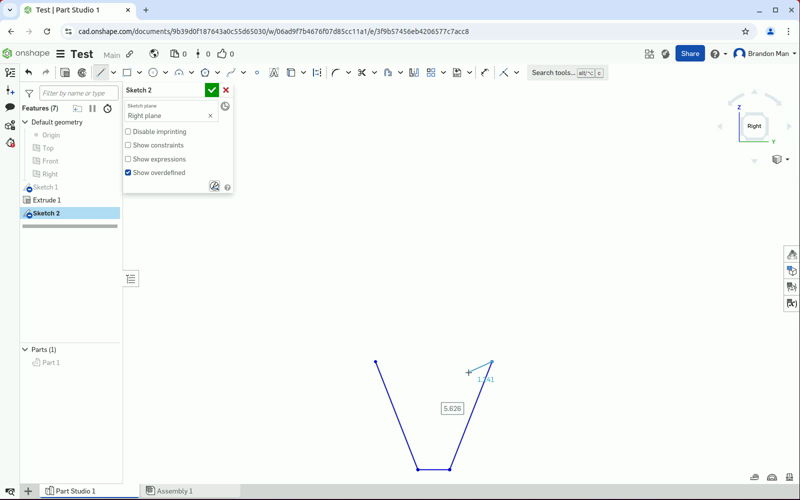
scroll(6)
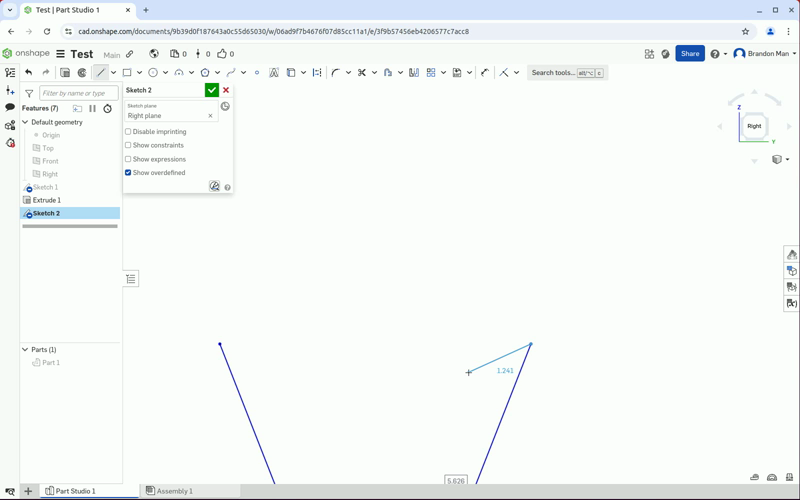
click(468, 372)
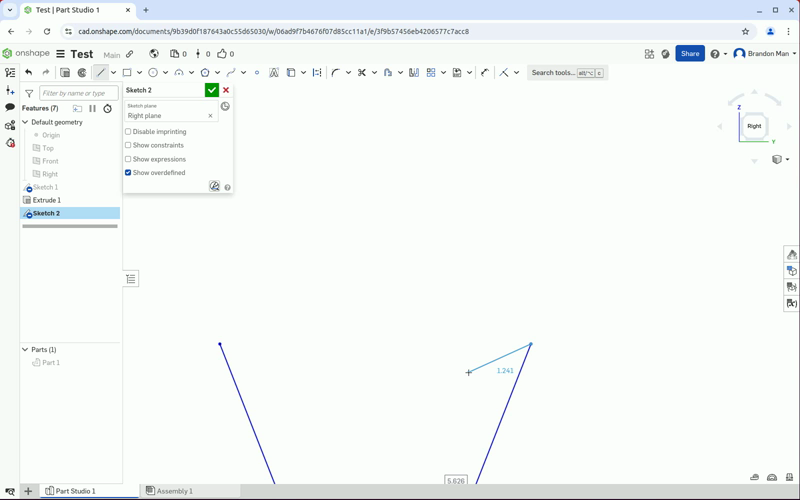
scroll(-6)
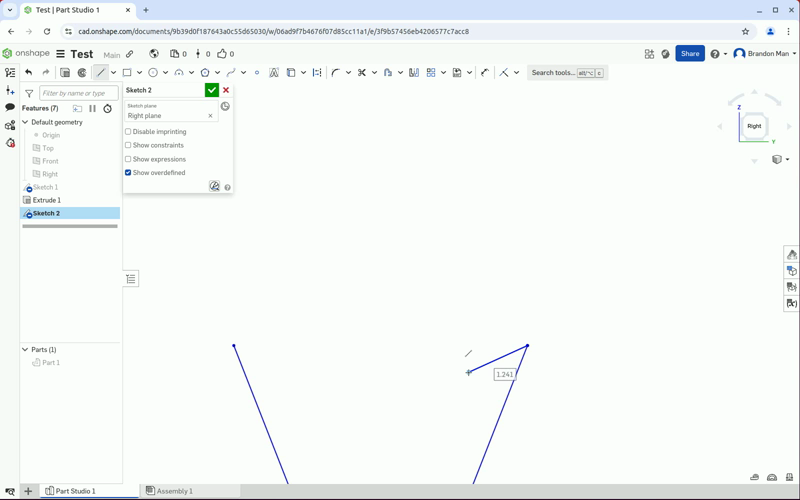
scroll(-6)
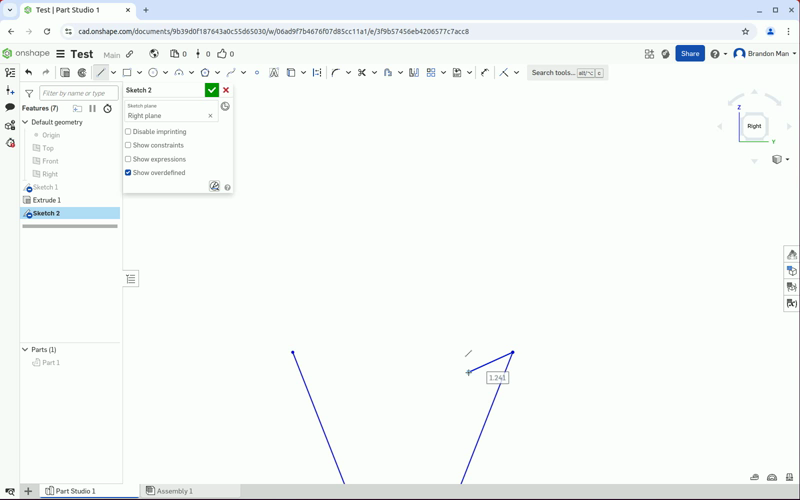
scroll(-6)
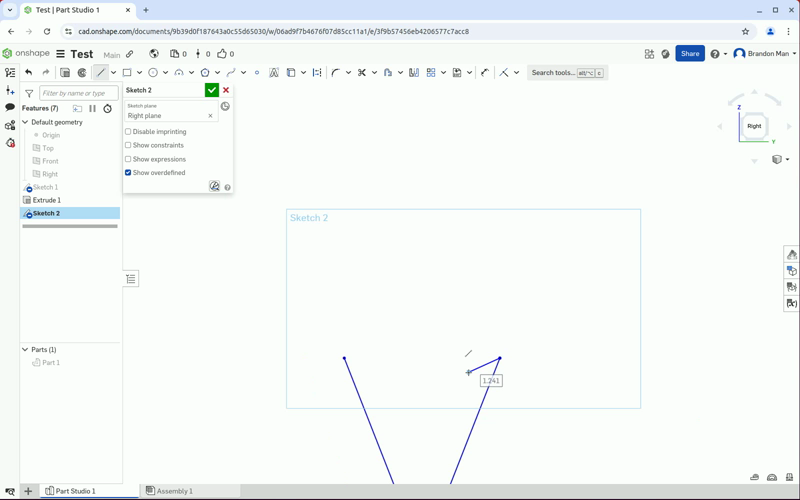
scroll(-6)
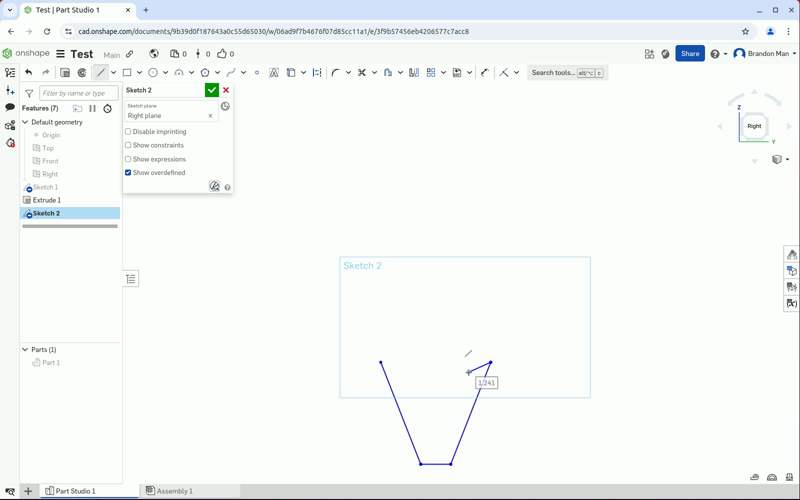
scroll(-6)
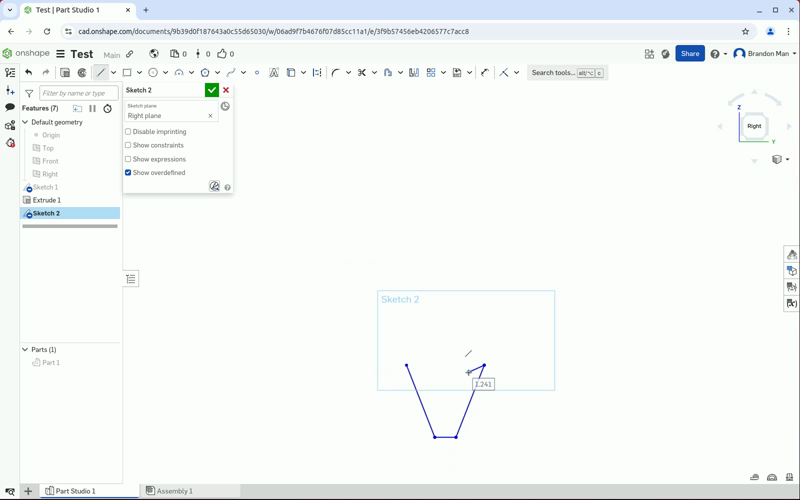
scroll(-6)
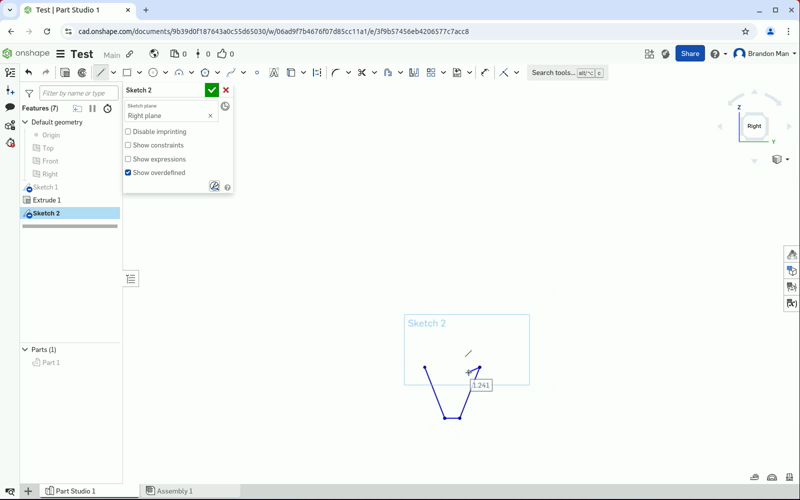
scroll(-6)
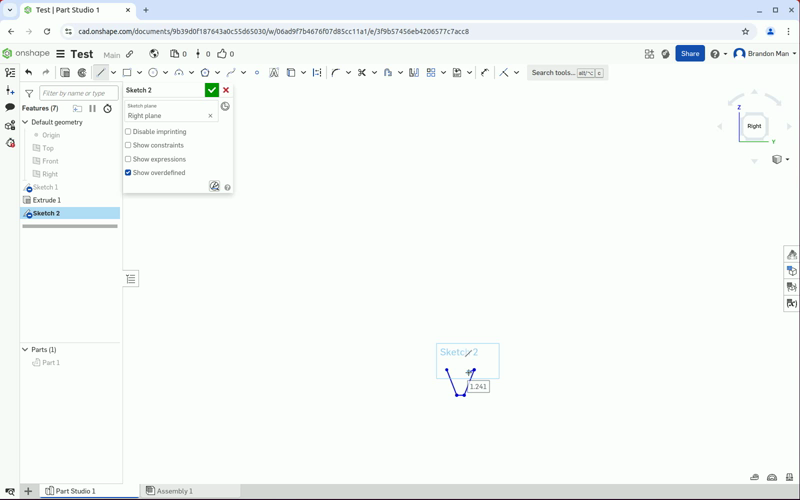
key_up(shift)
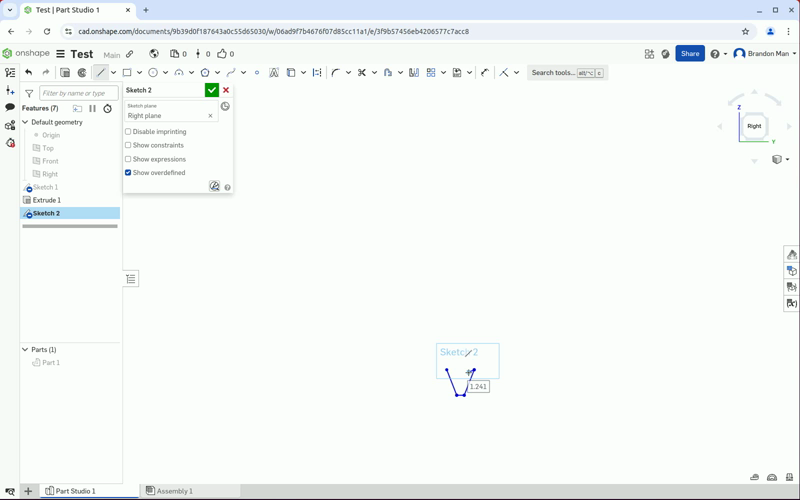
key_down(shift)
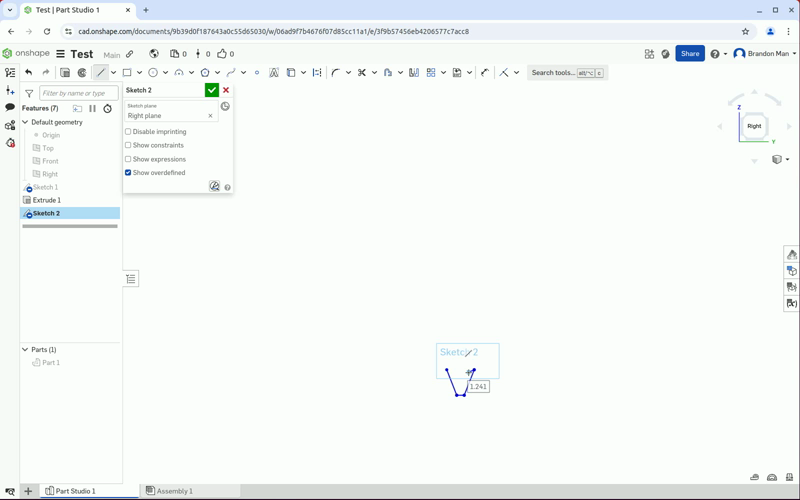
mouse_move(468, 282)
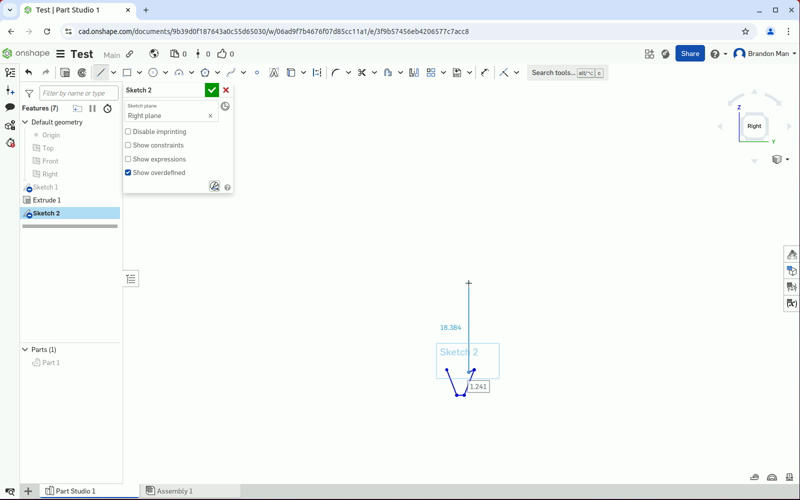
click(468, 282)
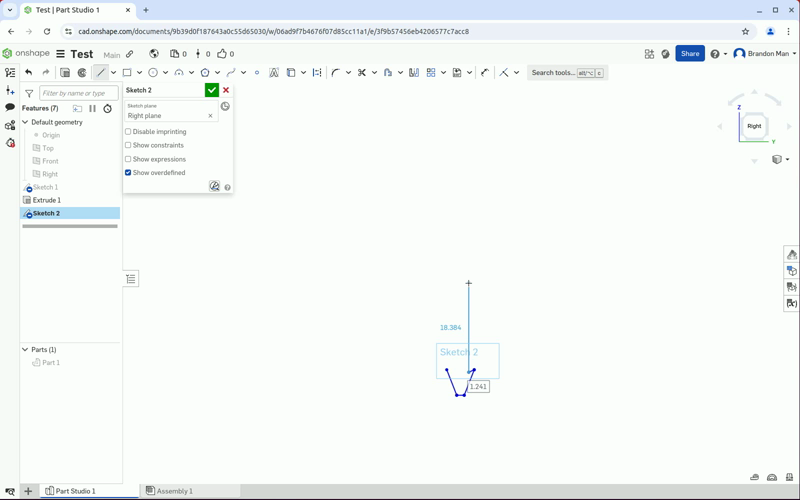
key_up(shift)
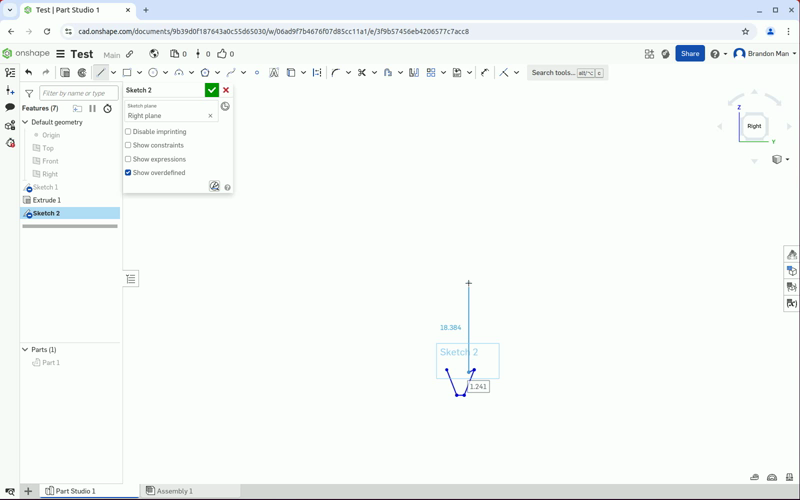
key_down(shift)
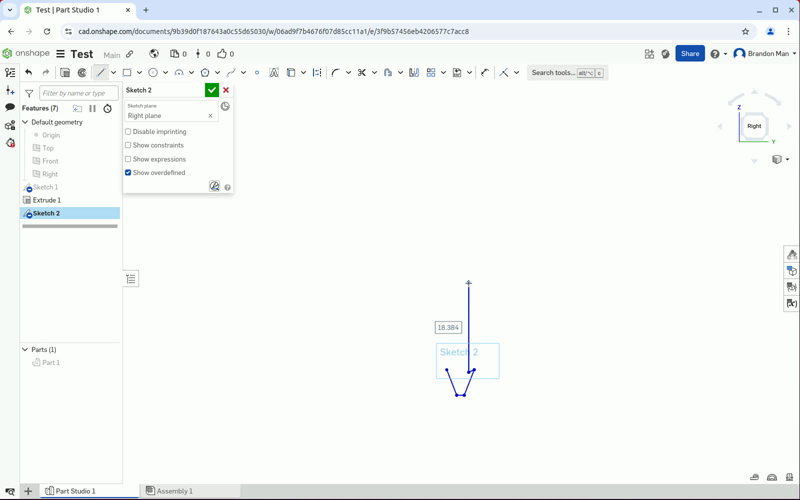
mouse_move(498, 282)
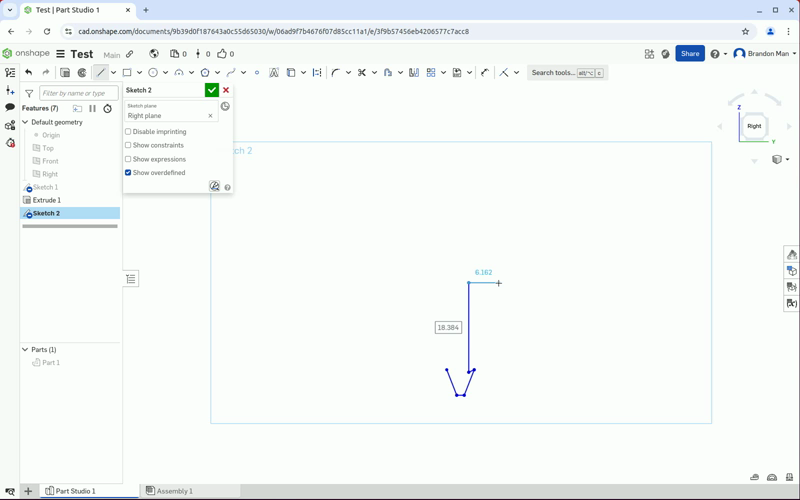
mouse_move(452, 282)
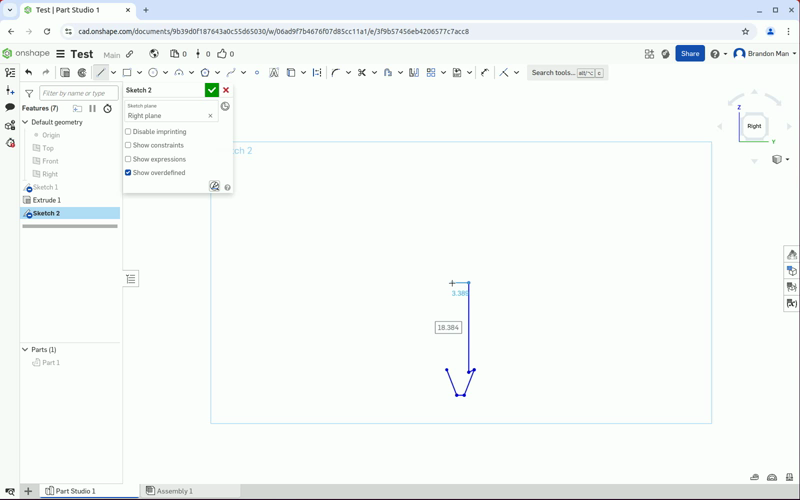
click(452, 282)
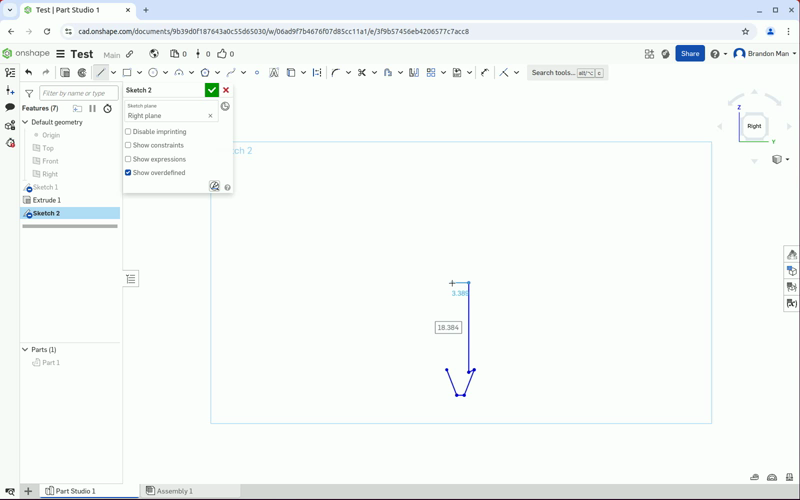
key_up(shift)
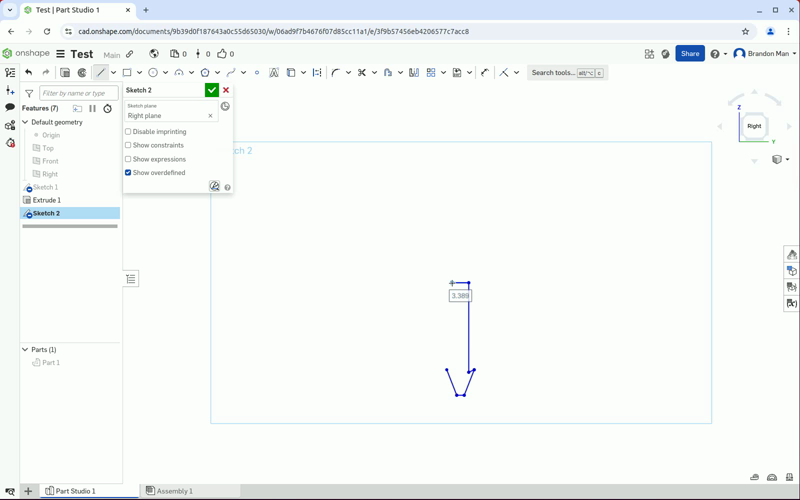
key_down(shift)
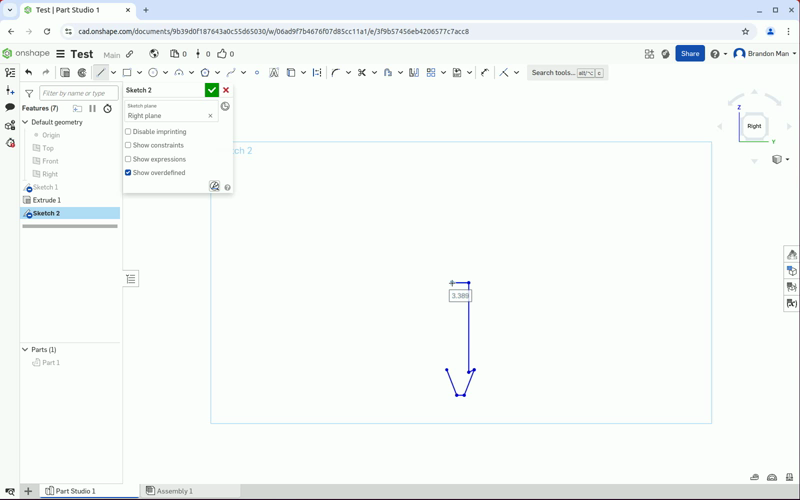
mouse_move(452, 372)
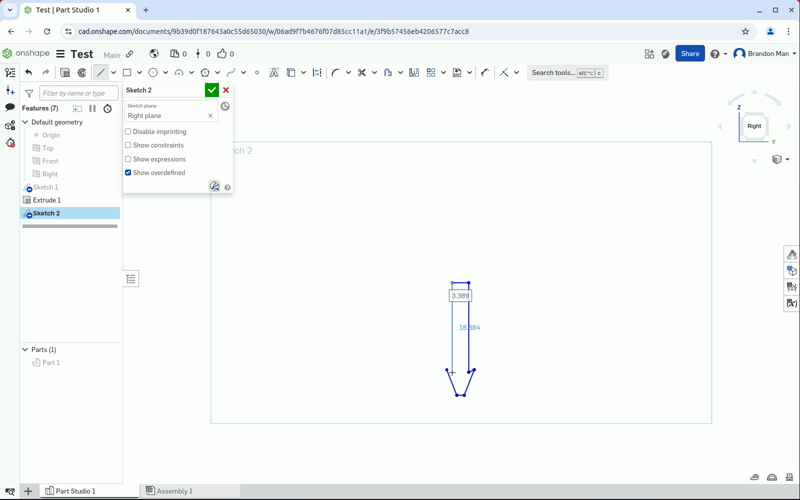
click(452, 372)
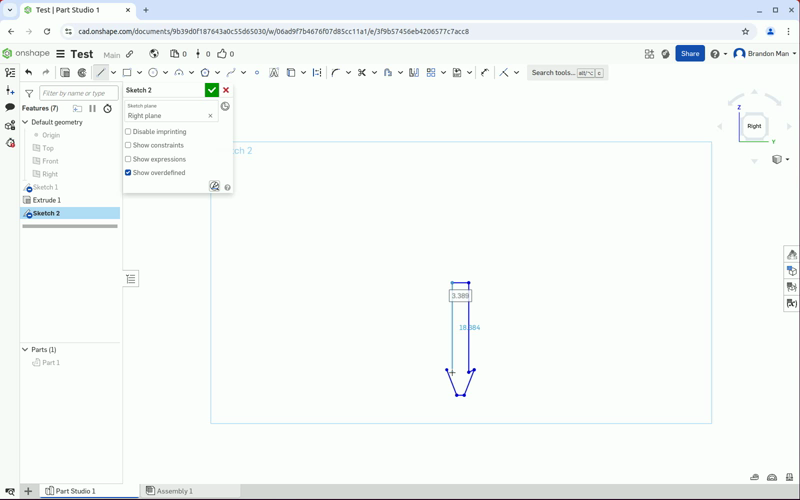
key_up(shift)
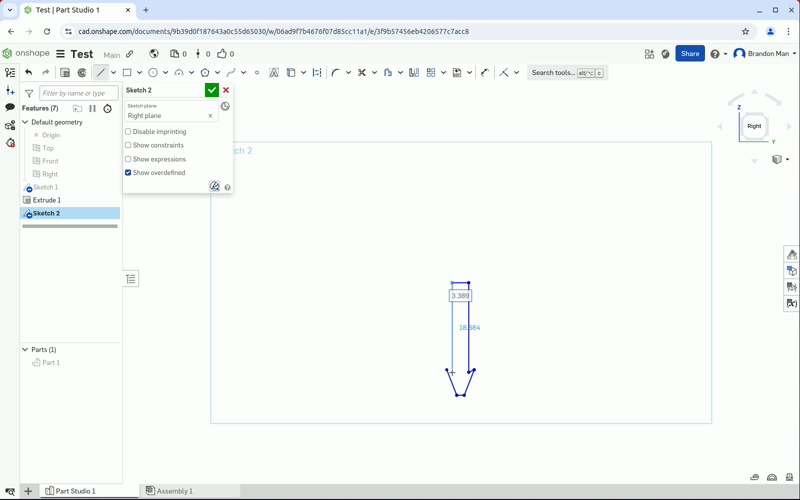
mouse_move(482, 372)
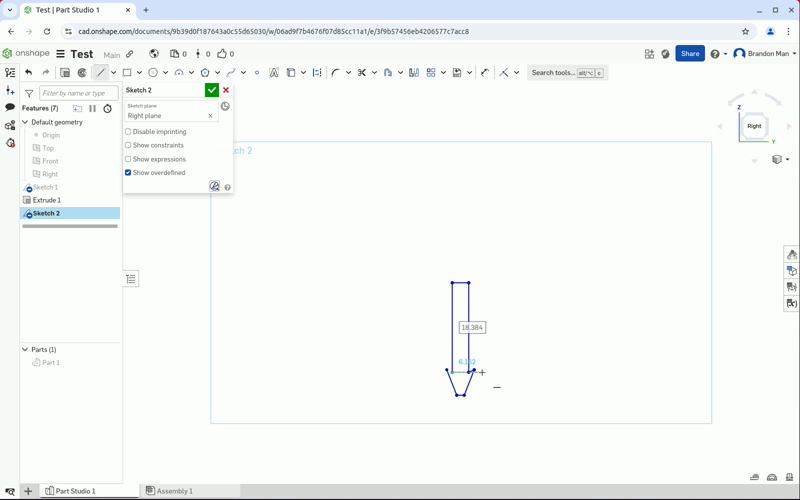
key_down(shift)
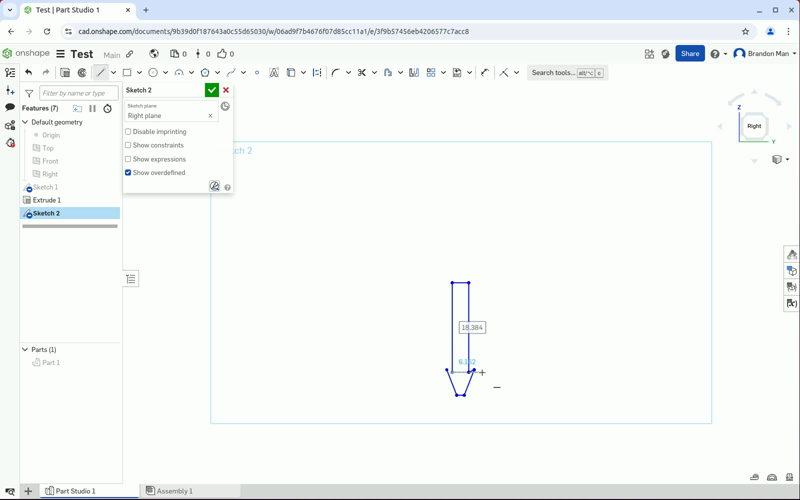
mouse_move(446, 369)
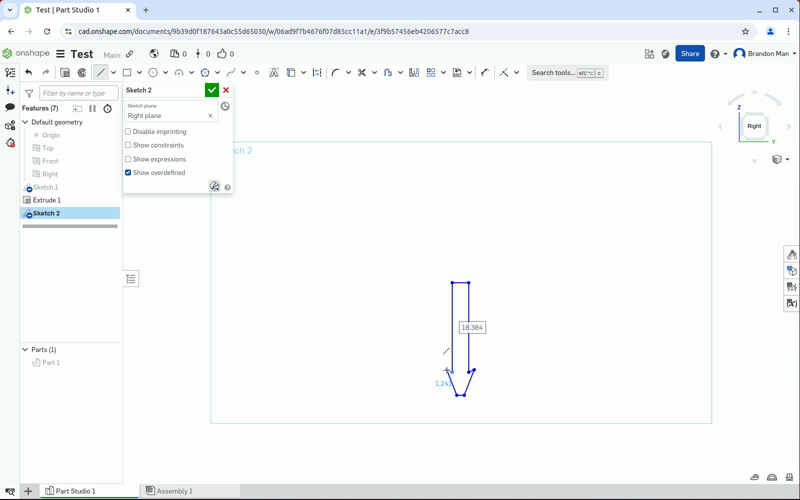
scroll(6)
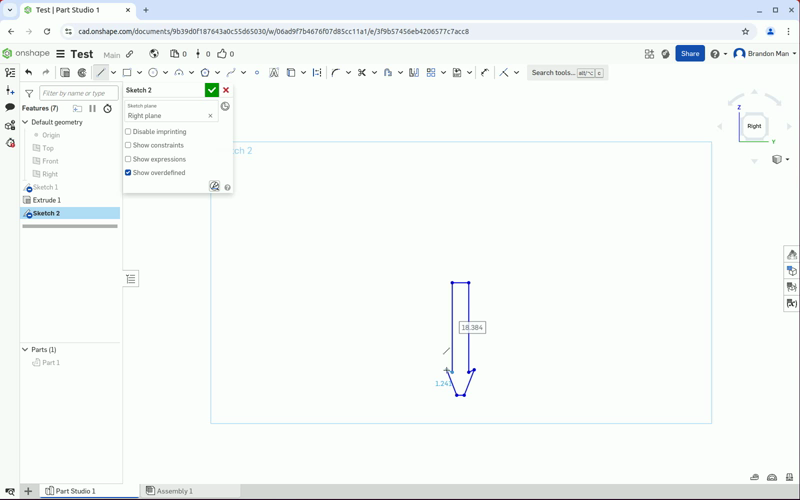
scroll(6)
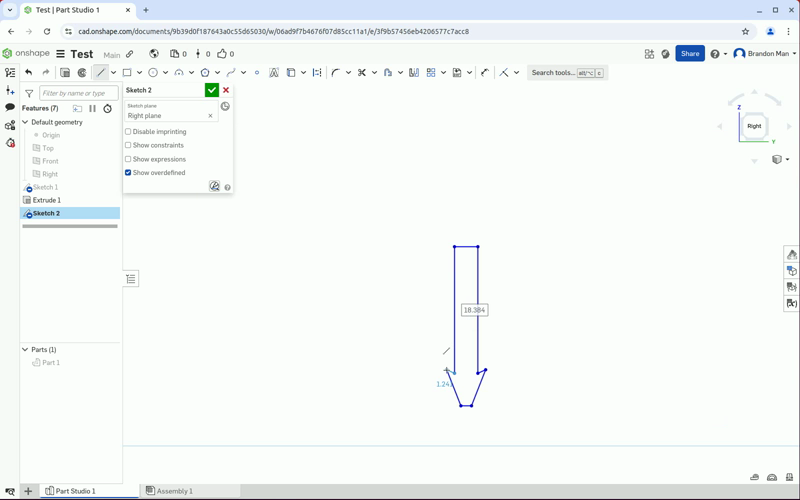
scroll(6)
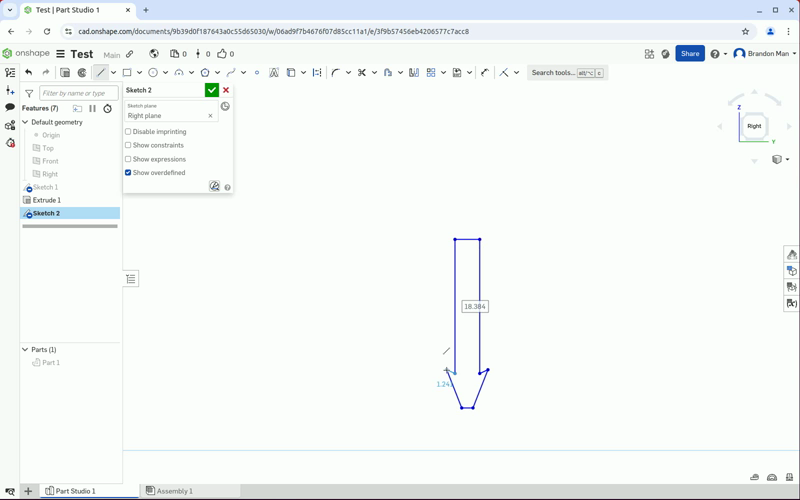
scroll(6)
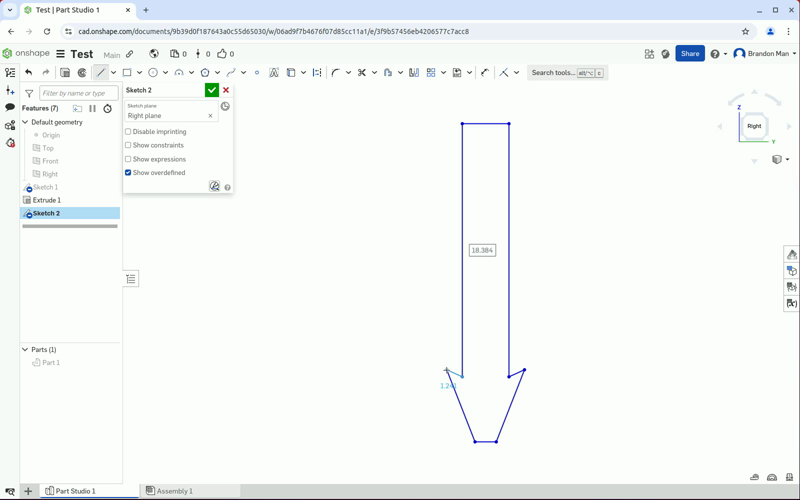
scroll(6)
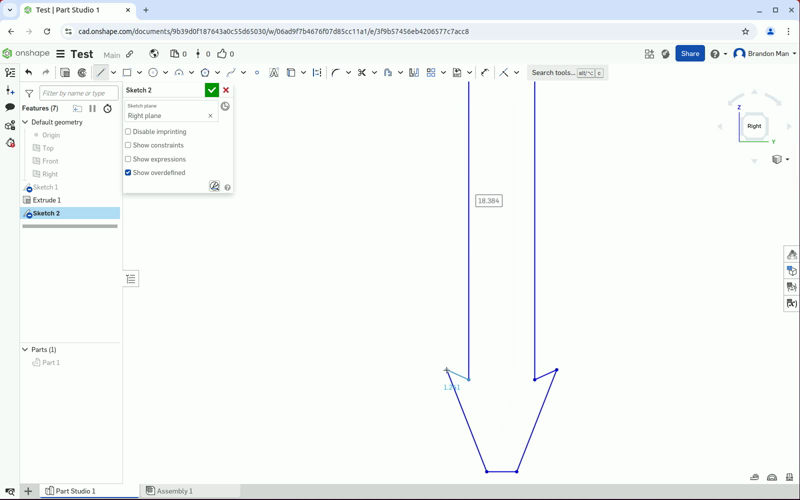
scroll(6)
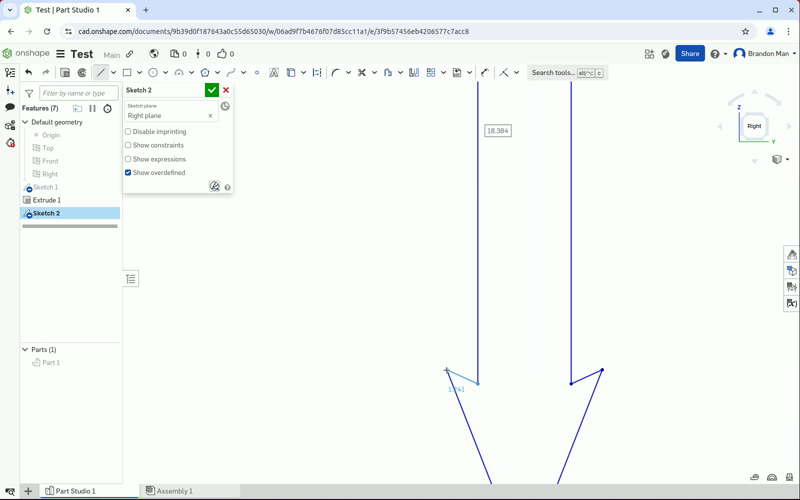
scroll(6)
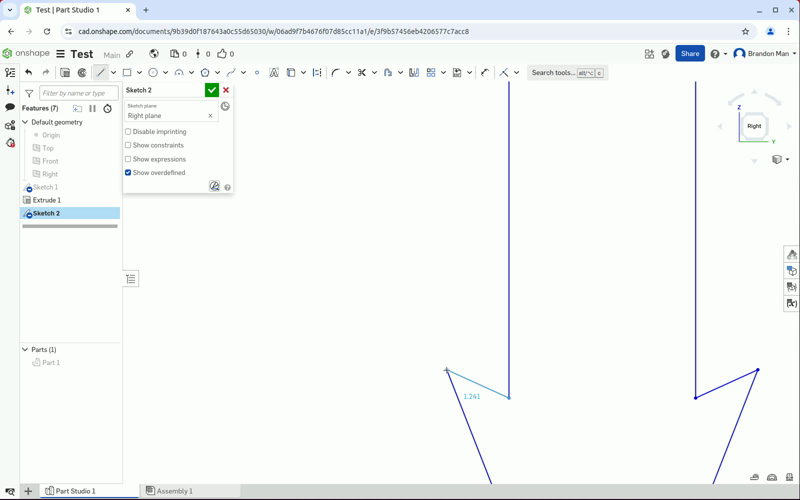
key_up(shift)
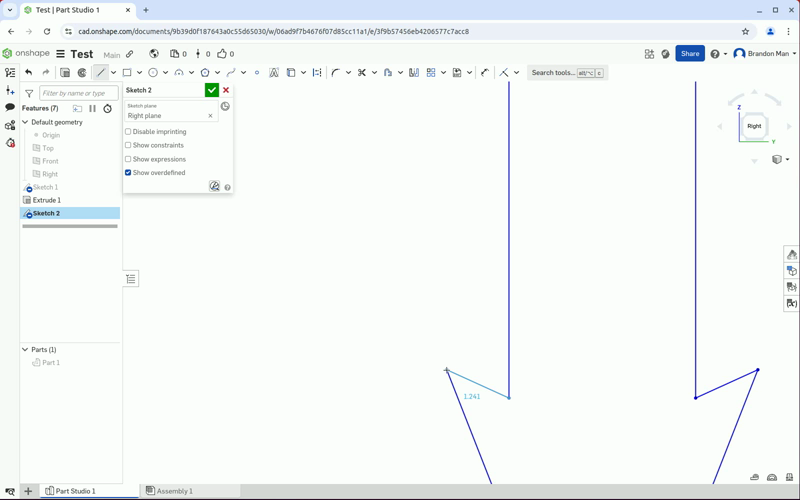
click(446, 369)
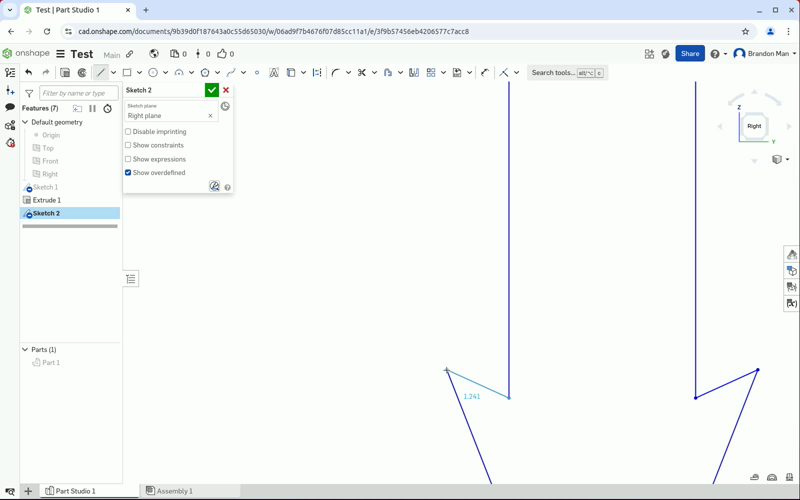
scroll(-6)
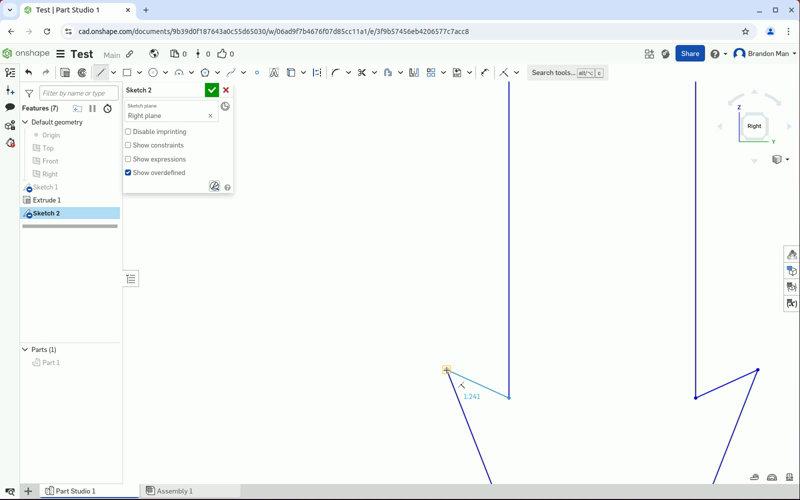
scroll(-6)
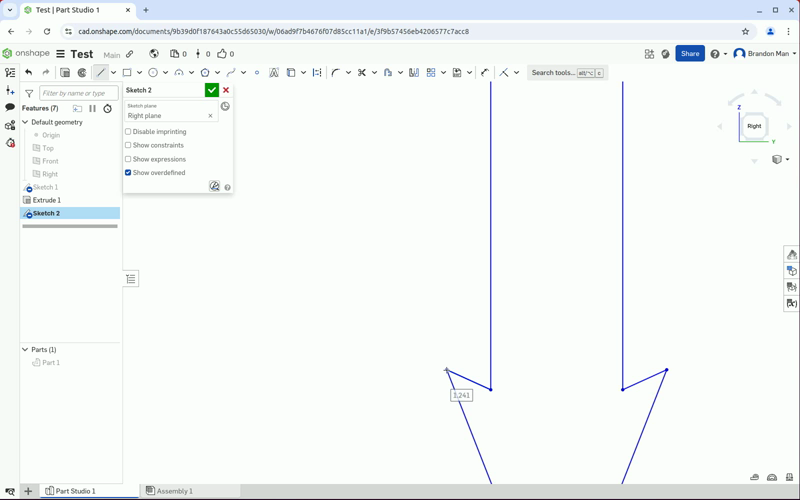
scroll(-6)
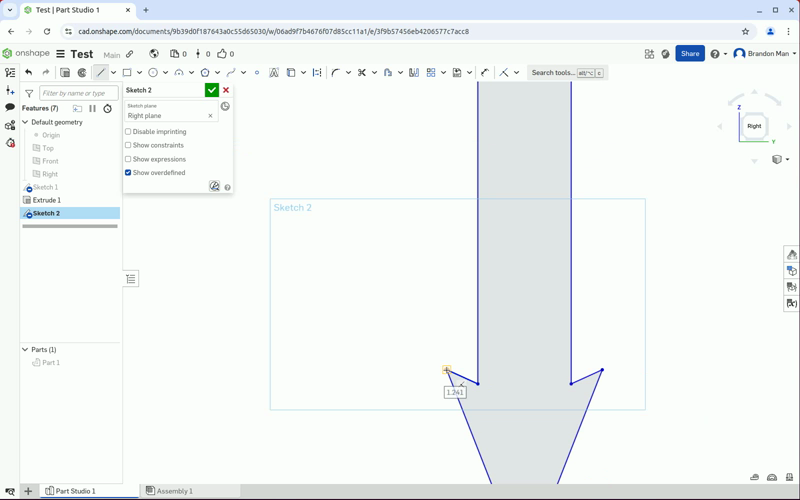
scroll(-6)
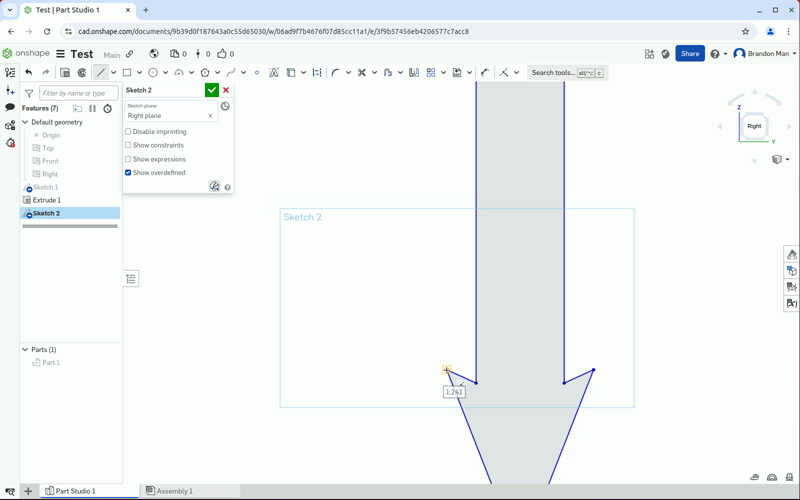
scroll(-6)
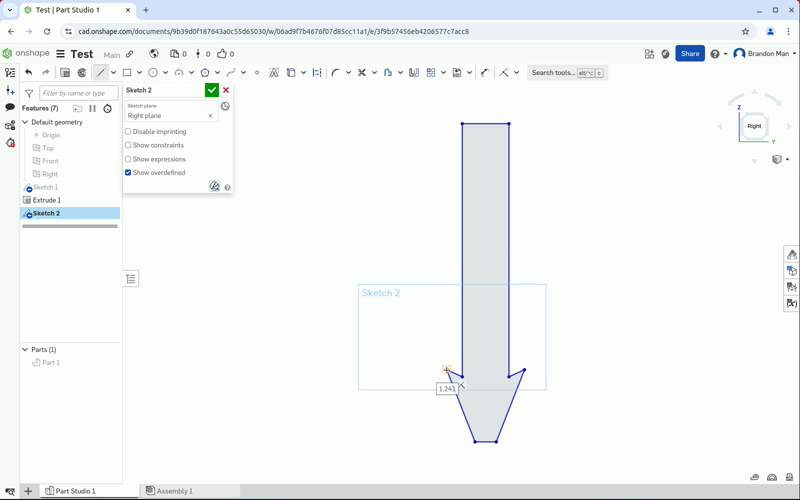
scroll(-6)
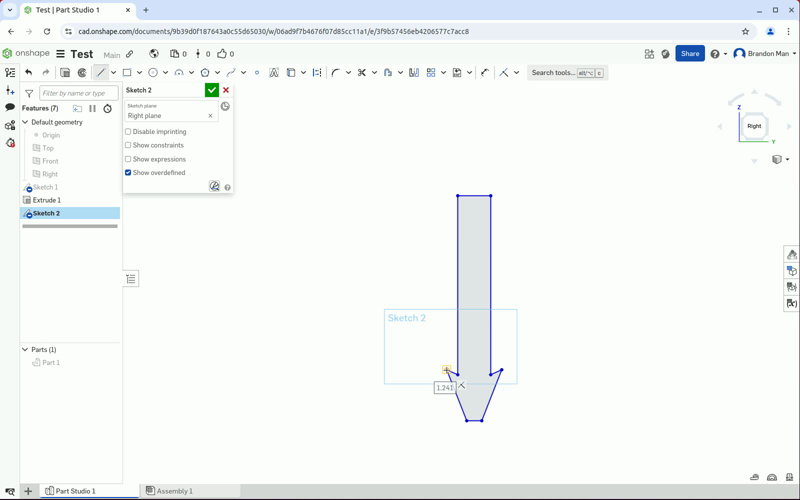
scroll(-6)
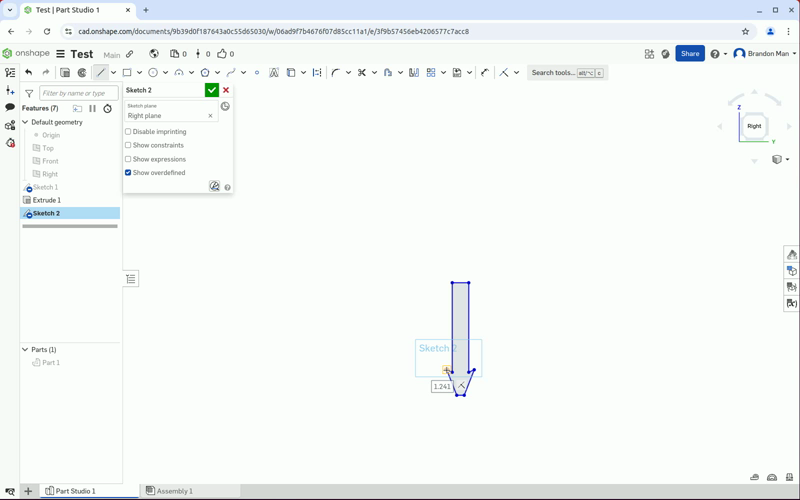
key(esc)
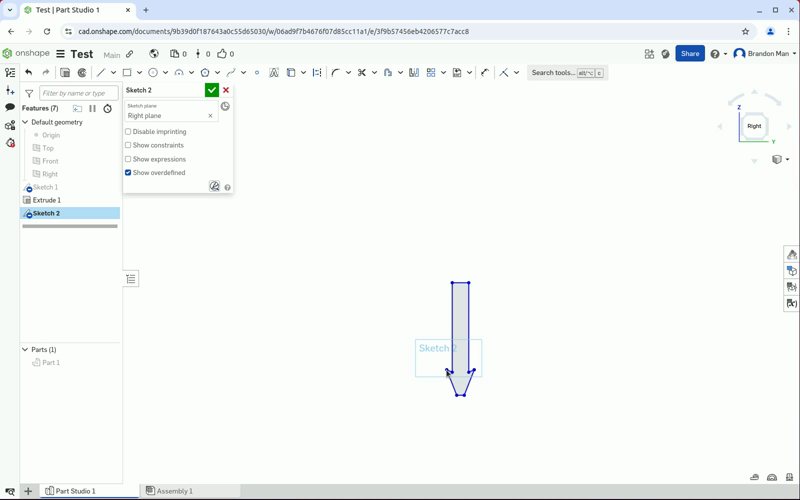
mouse_move(460, 300)
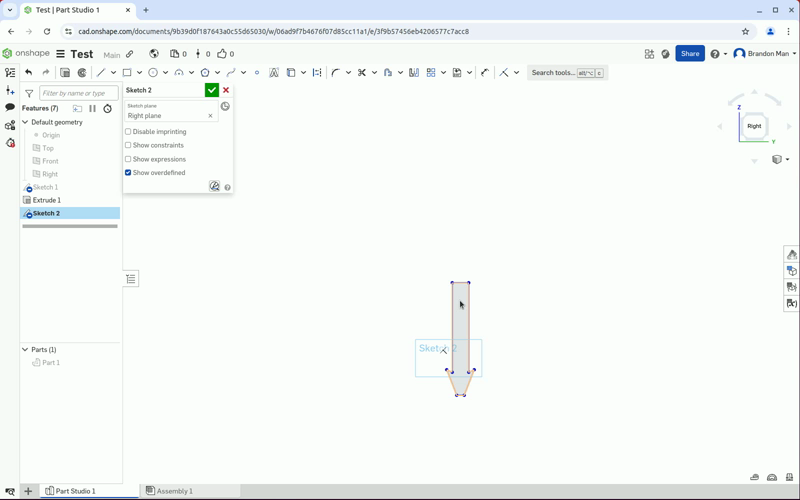
click(460, 300)
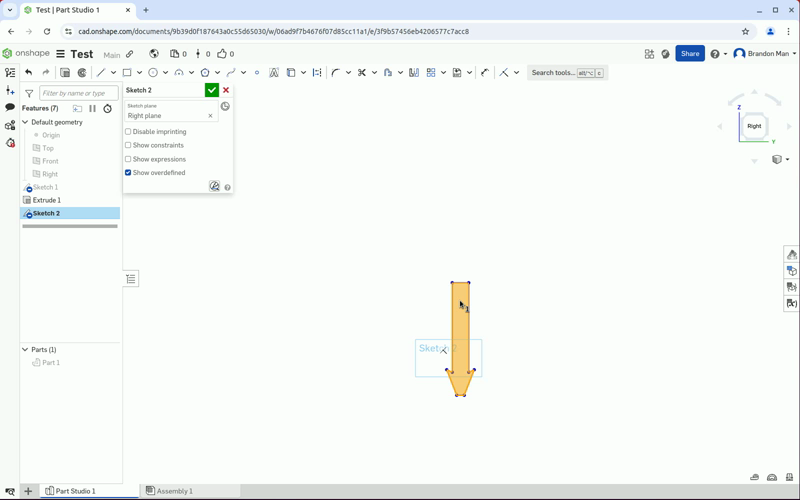
mouse_move(73, 352)
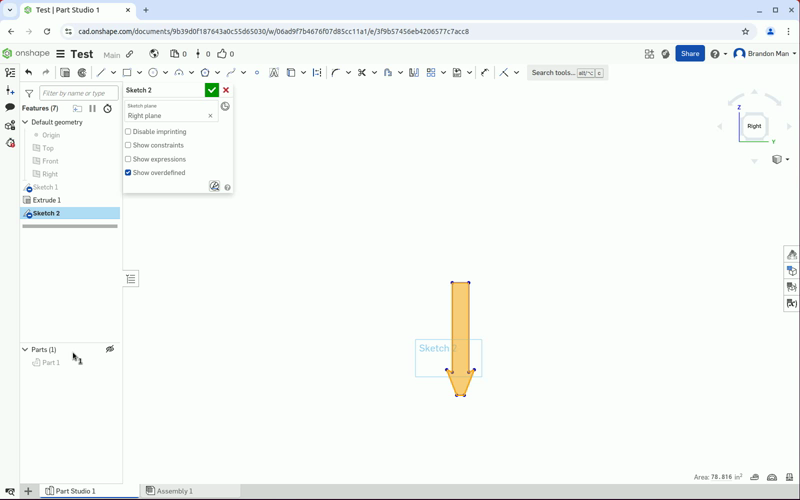
key(shift+y)
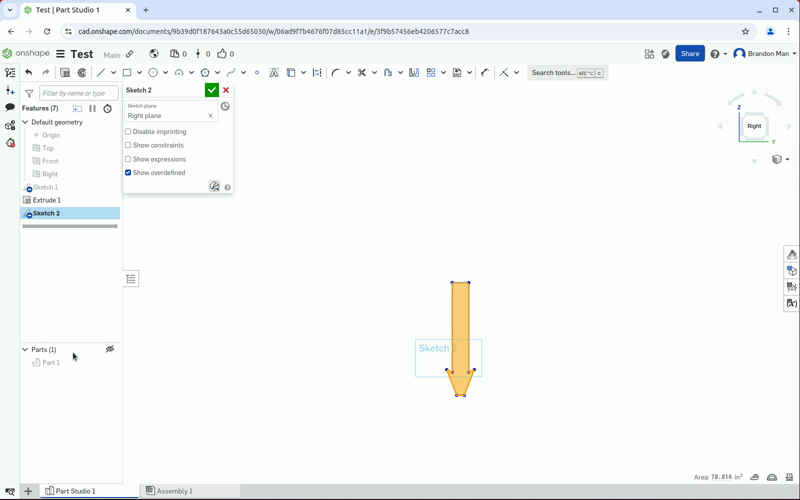
key(shift+e)
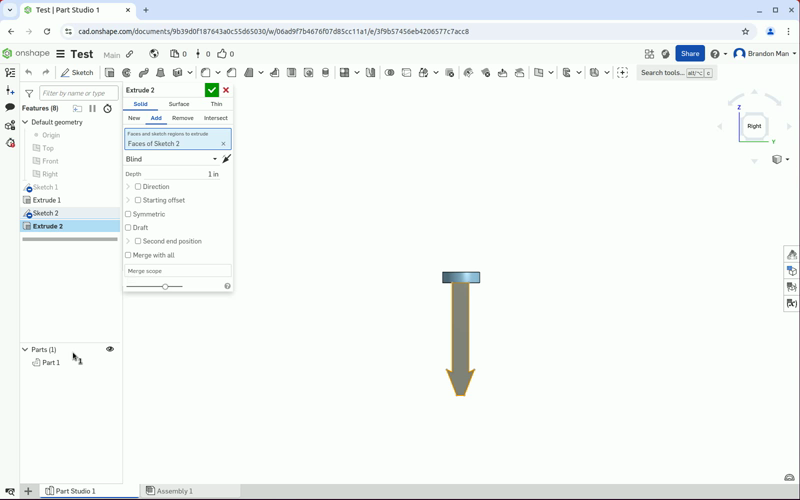
mouse_move(143, 106)
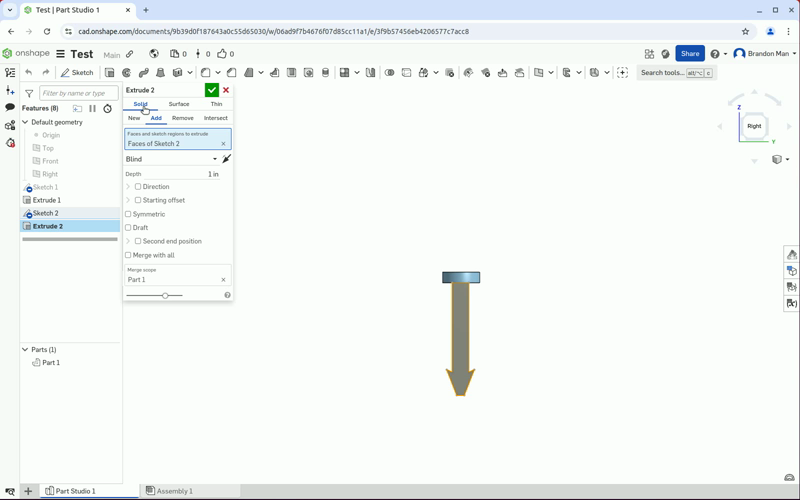
click(143, 106)
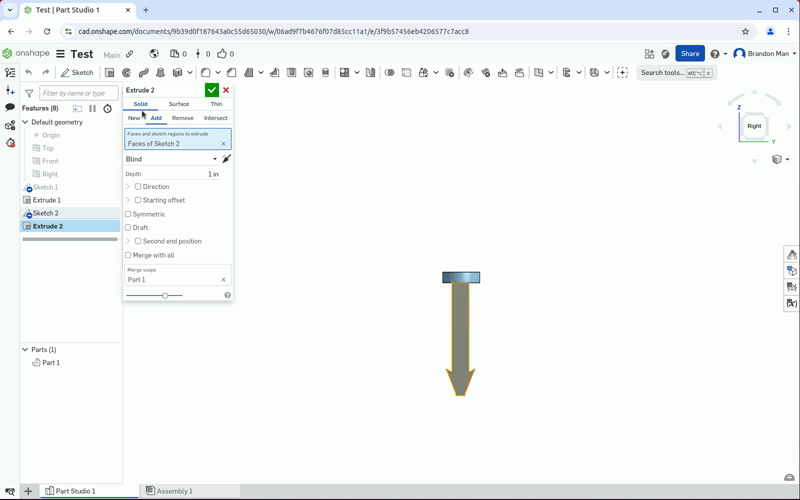
mouse_move(137, 120)
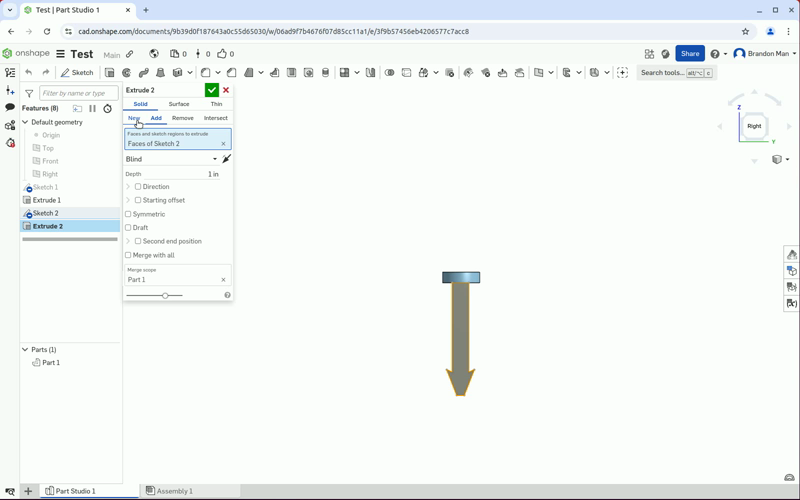
click(137, 120)
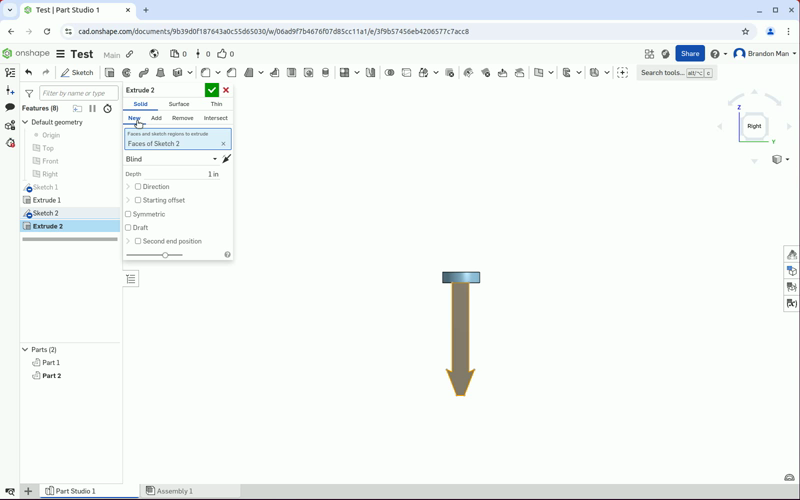
key(tab, 4)
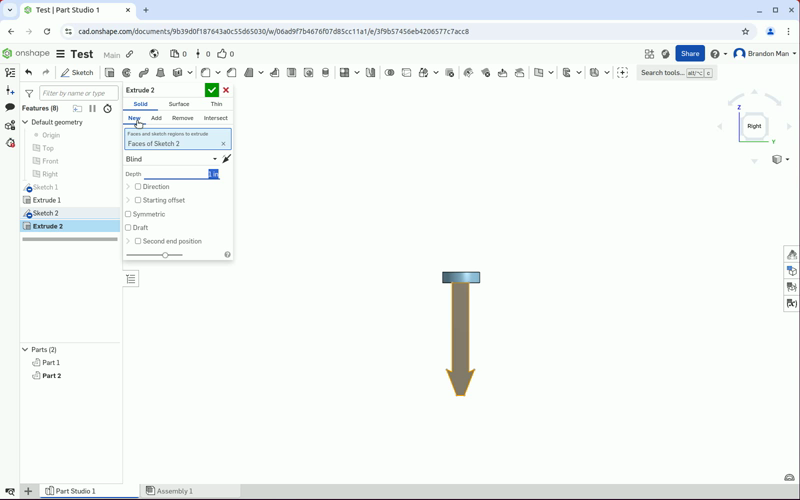
text(3.37)
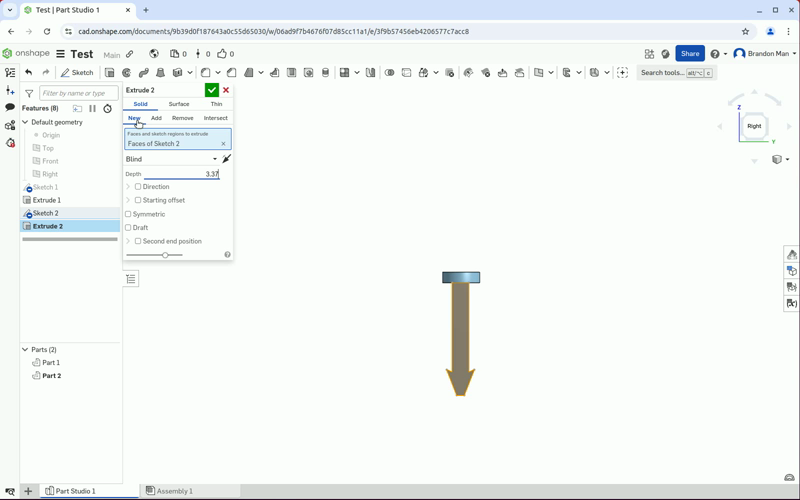
key(tab, 3)
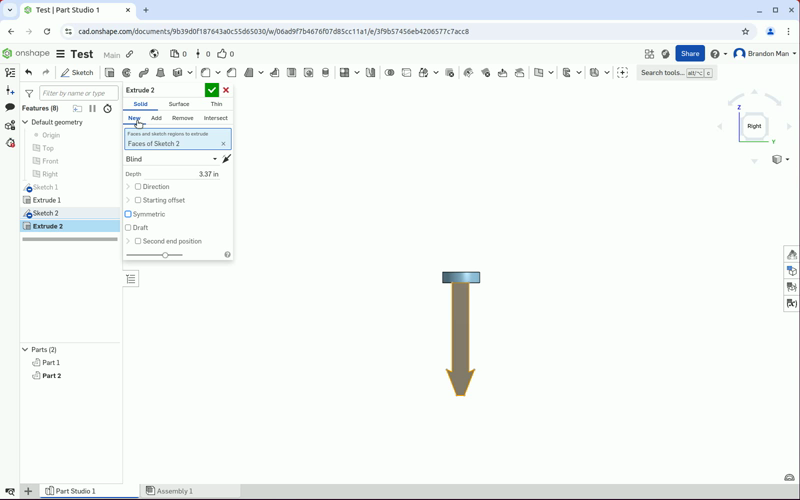
key(space)
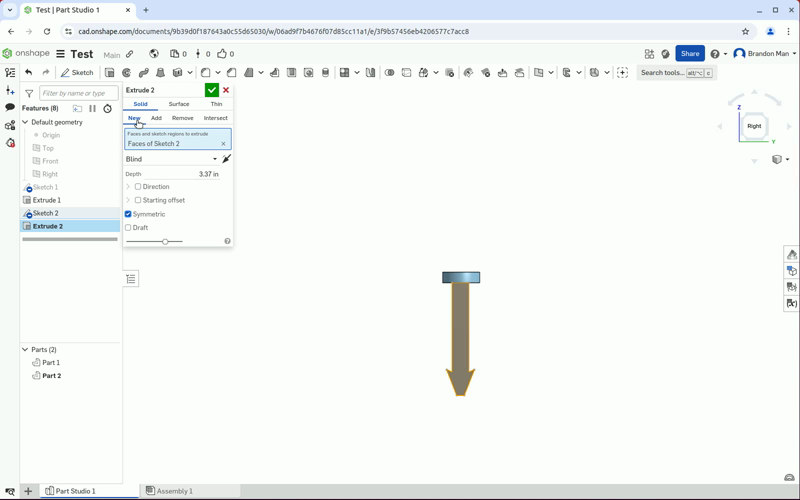
key(enter)
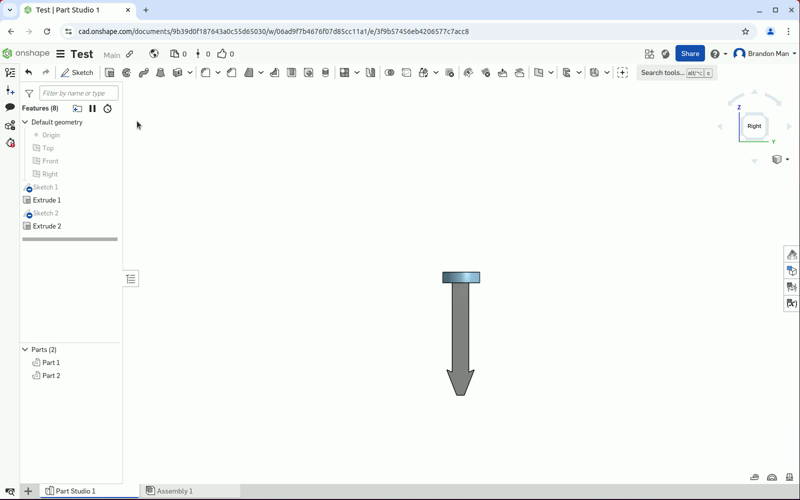
key(shift+h)
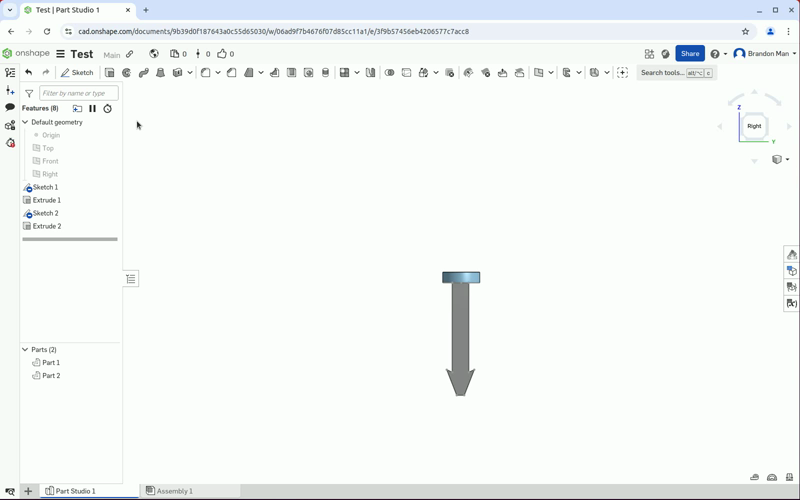
key(shift+h)
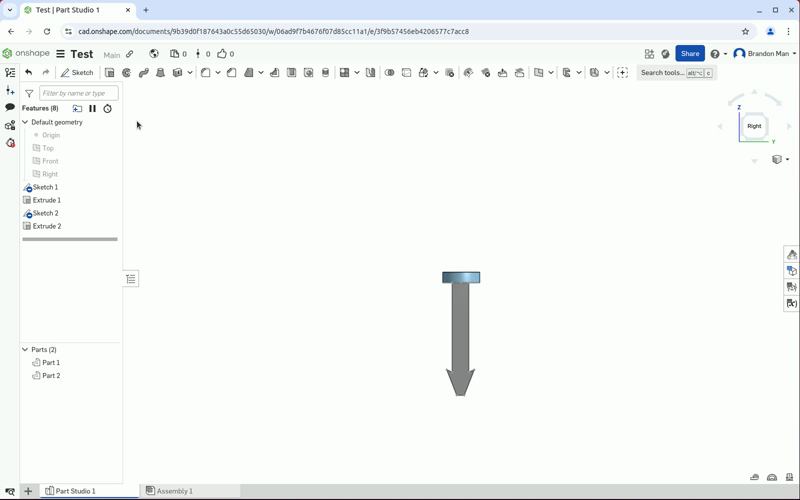
key(shift+7)
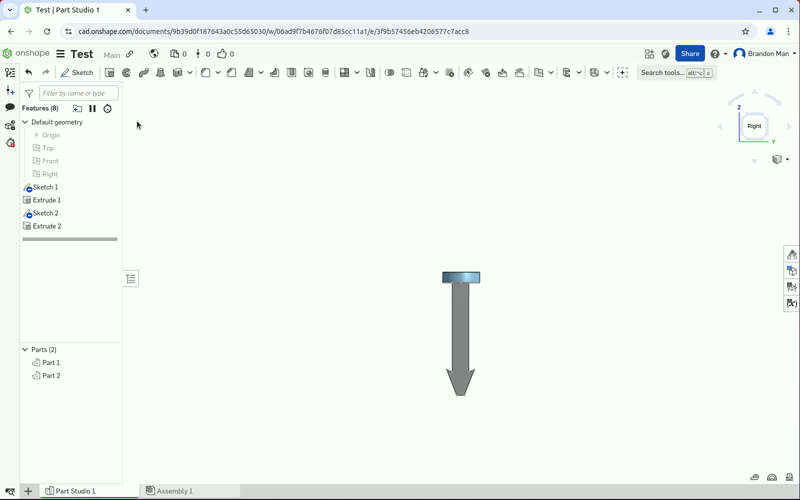
key(right, 2)
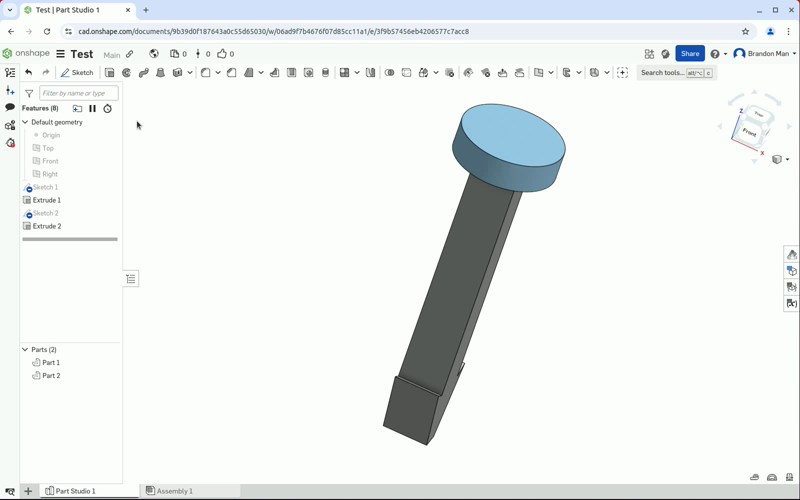
key(down, 2)
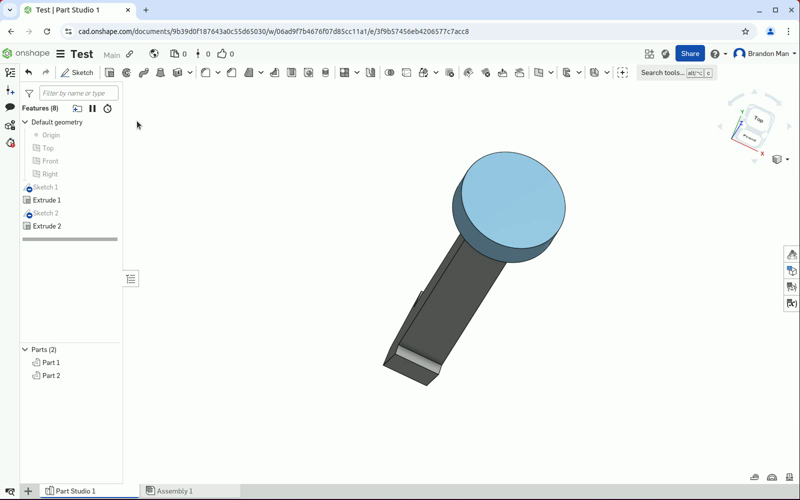
key(up, 2)
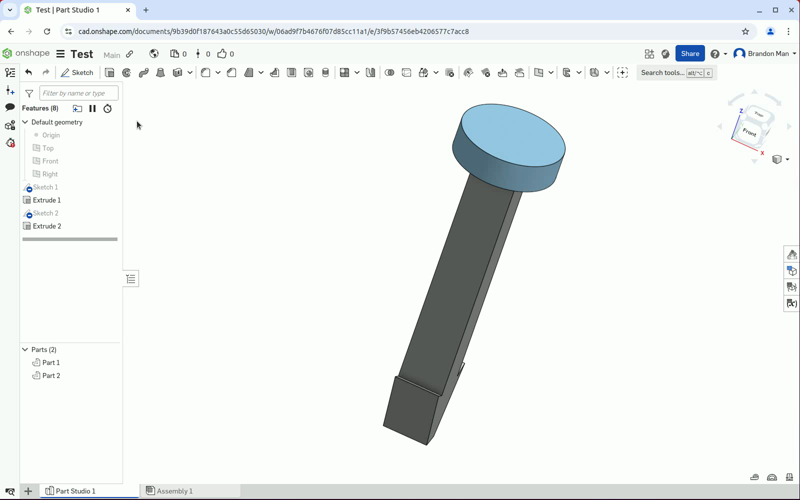
key(left, 2)
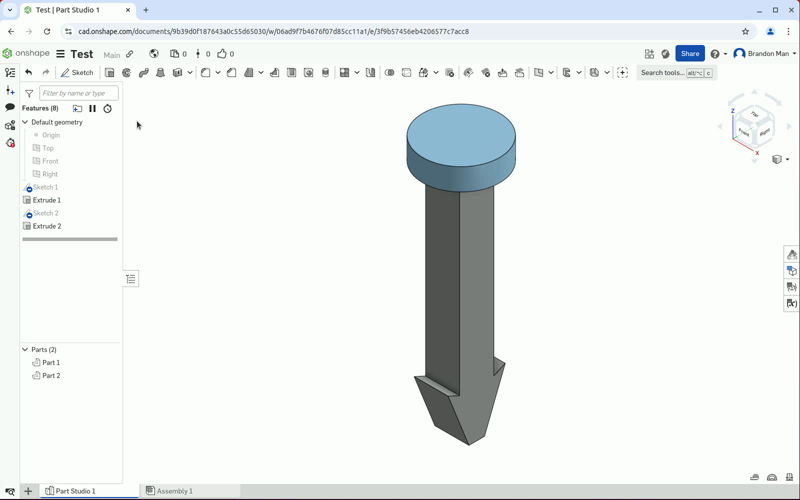
mouse_move(73, 189)
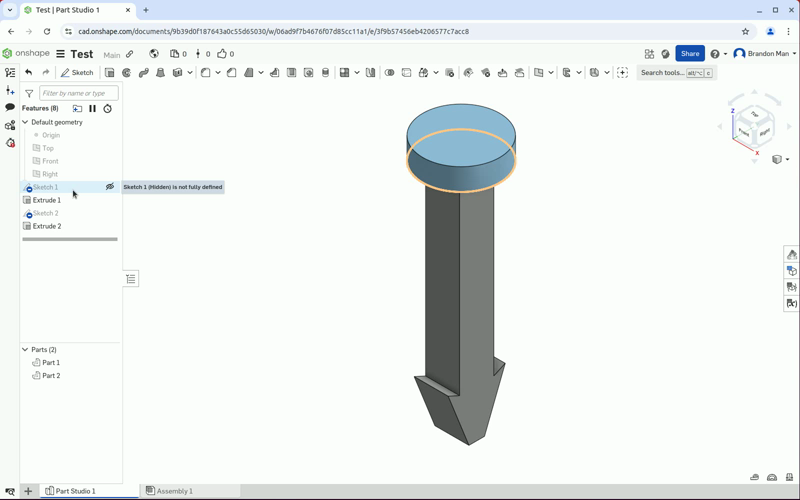
click(73, 189)